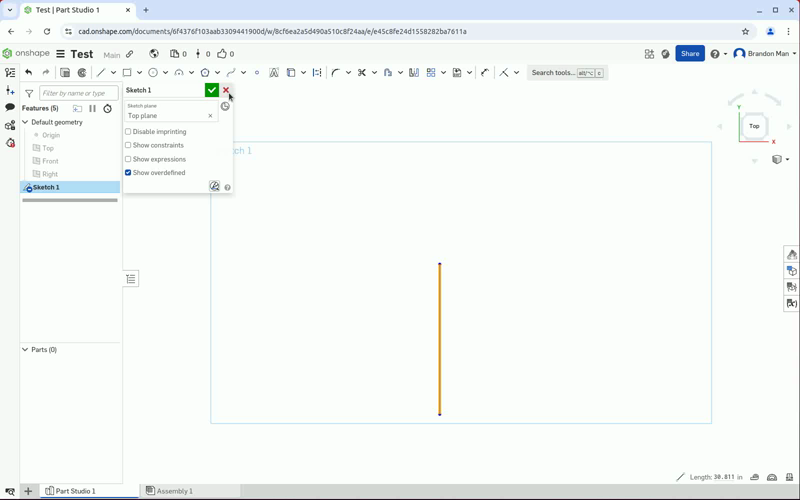
key(shift+h)
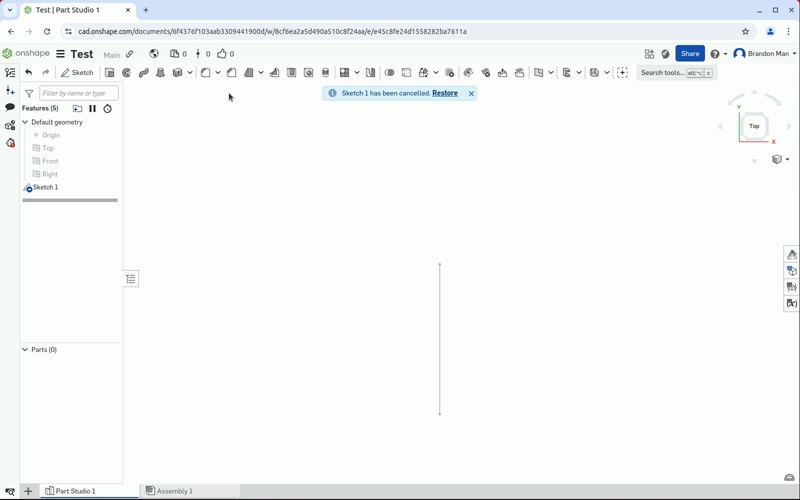
mouse_move(73, 352)
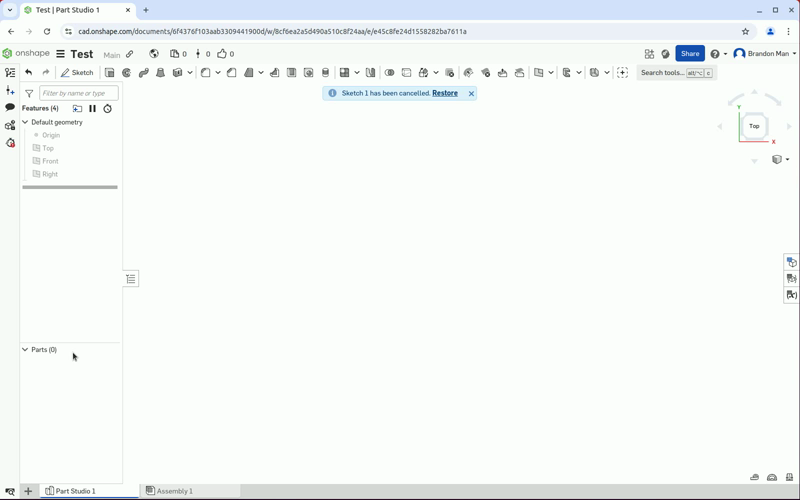
key(y)
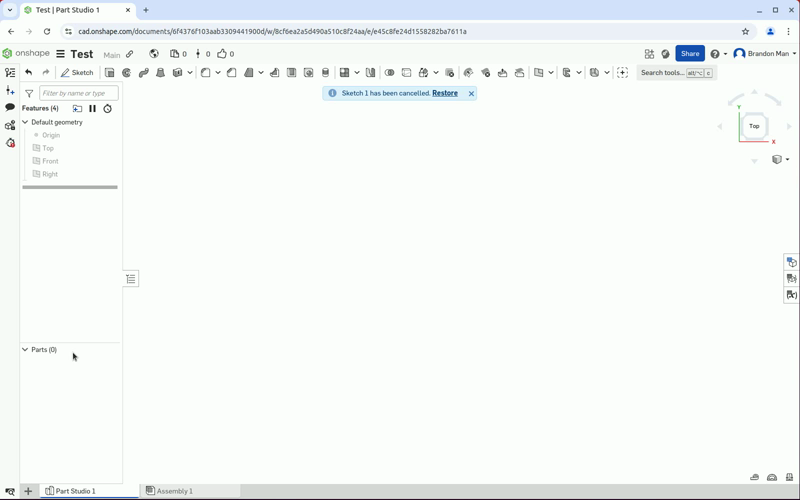
key(shift+p)
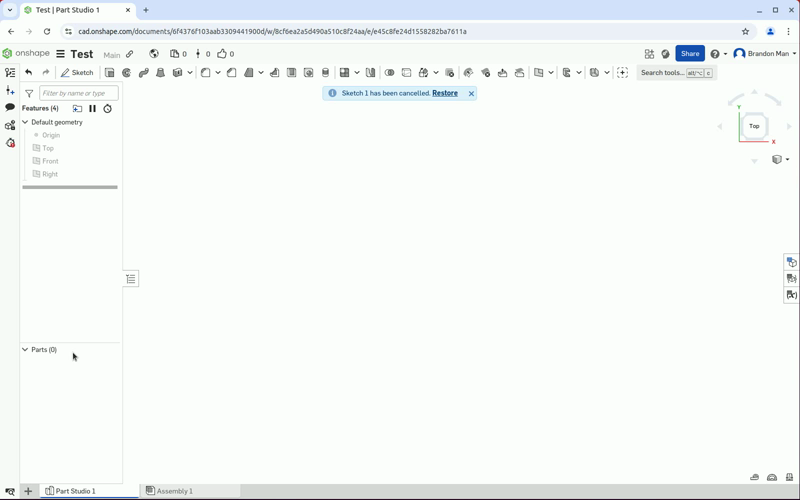
key(space)
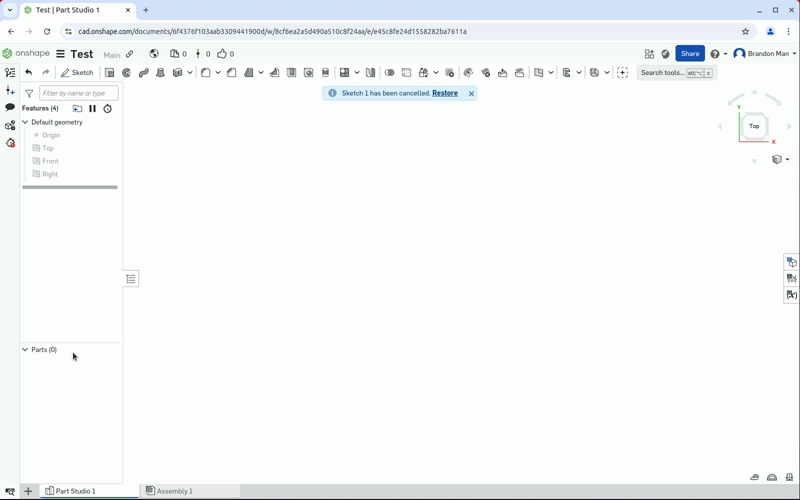
key_down(shift)
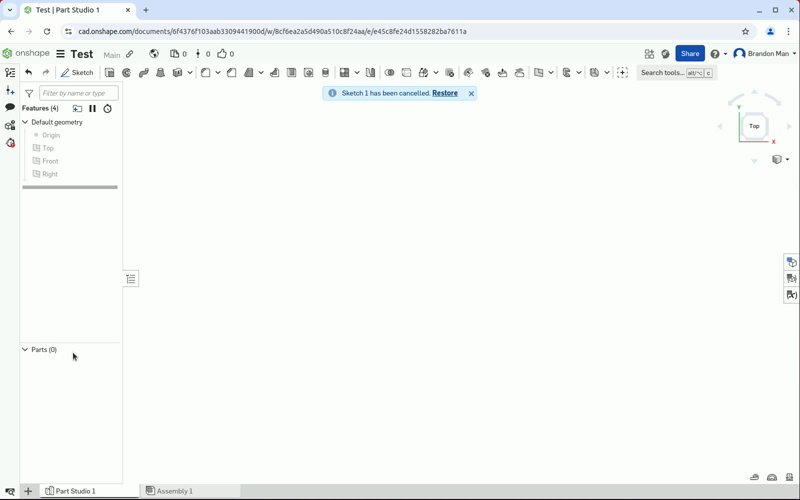
key(up)
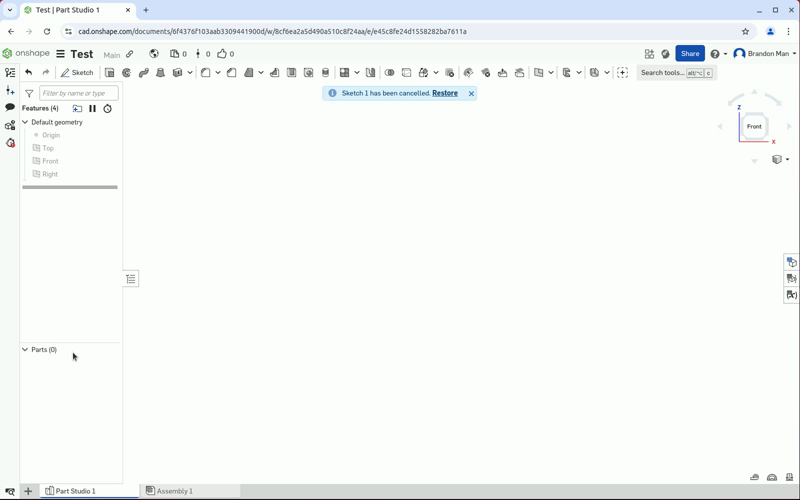
key_up(shift)
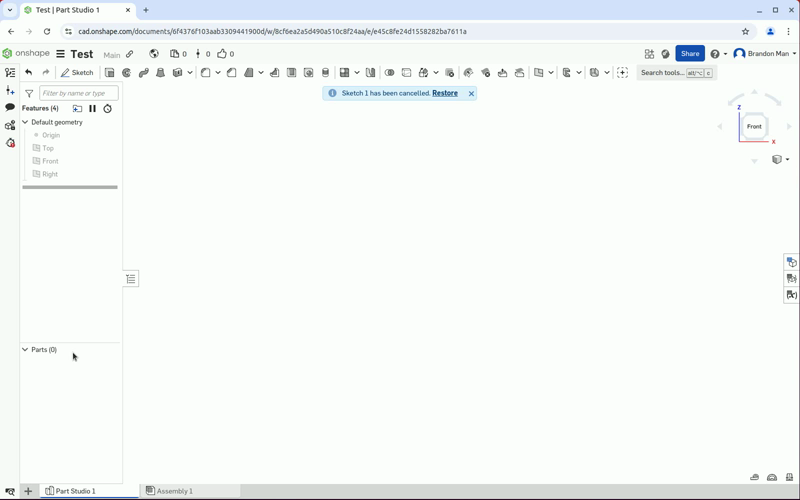
key(space)
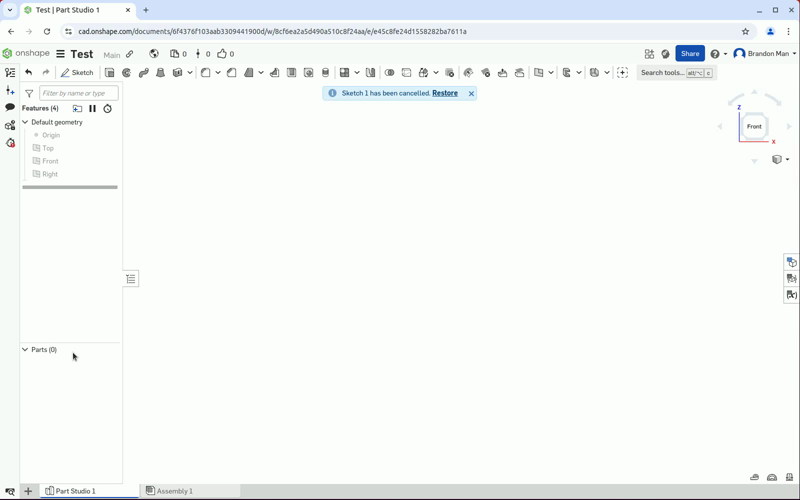
key_down(shift)
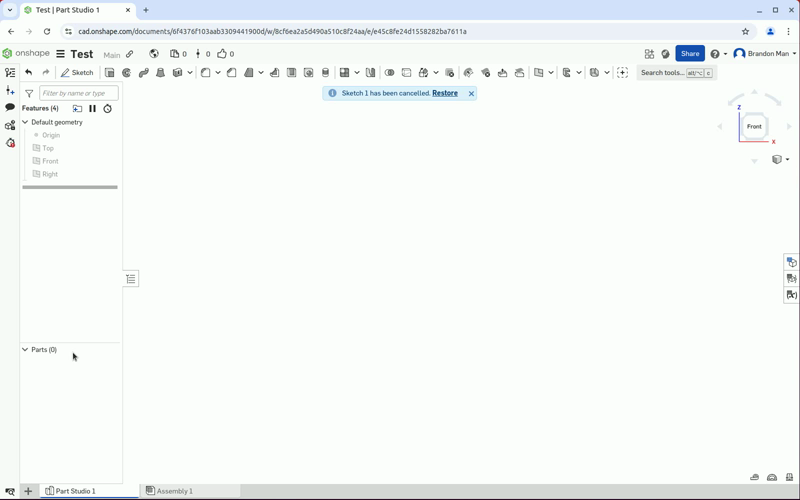
key(left)
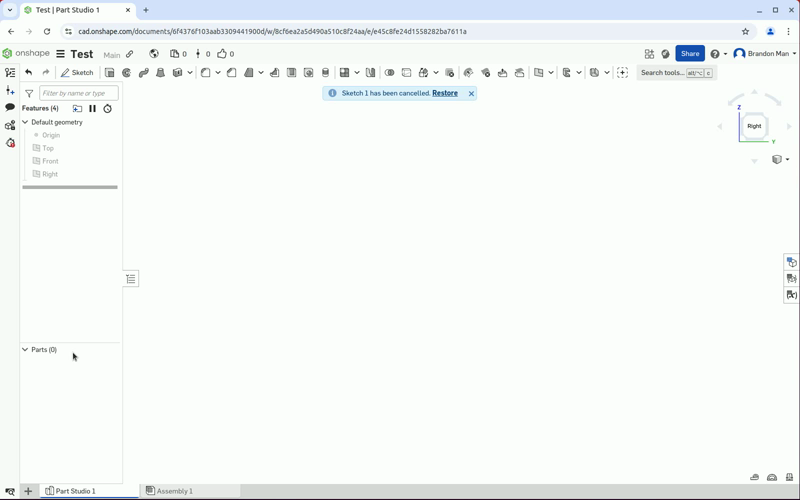
key_up(shift)
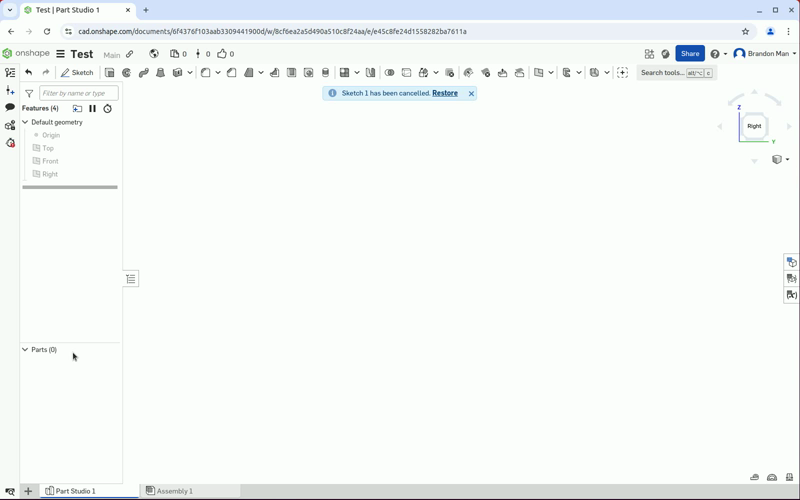
mouse_move(73, 352)
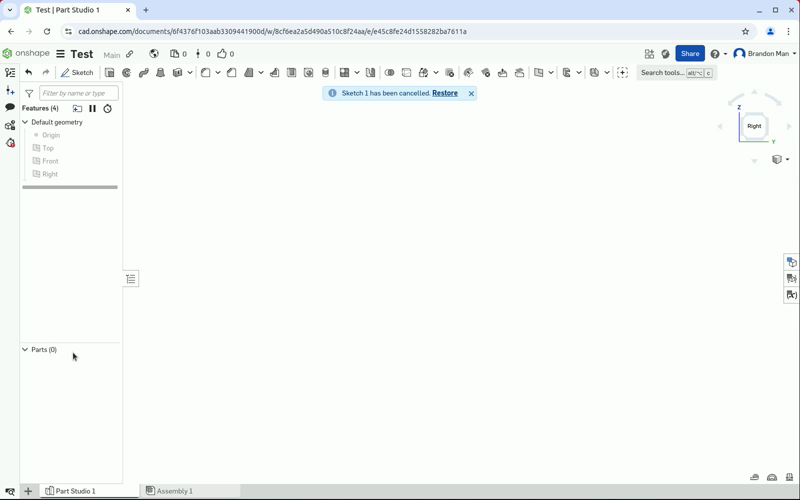
key(shift+y)
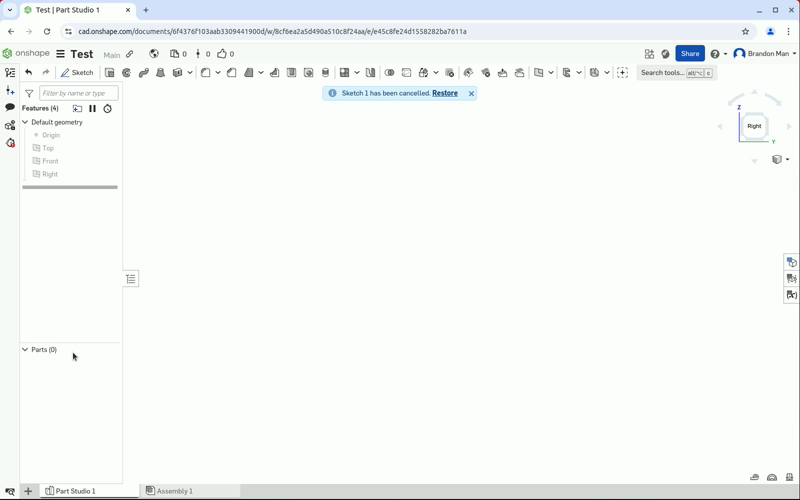
key(shift+s)
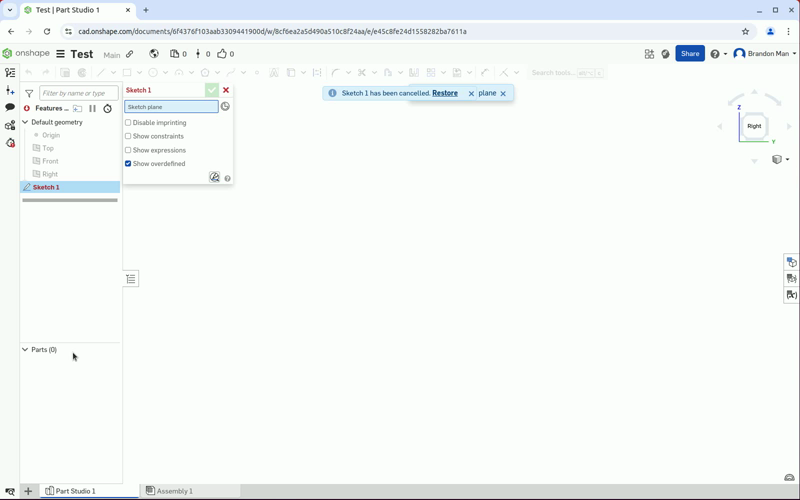
mouse_move(73, 176)
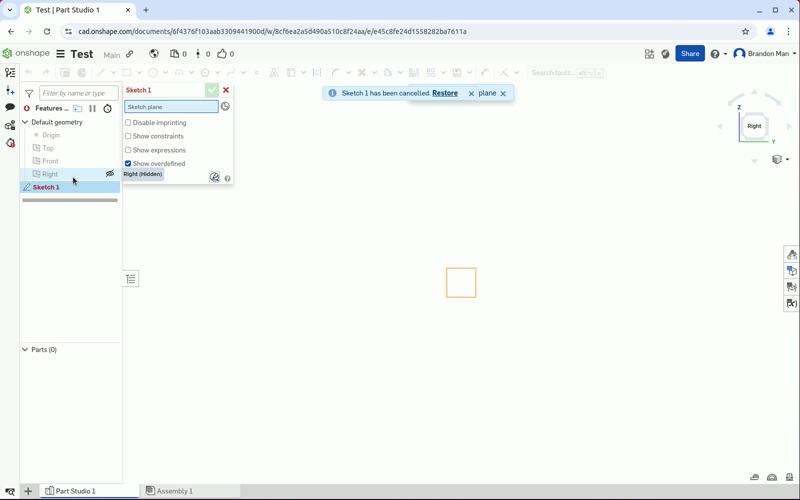
click(73, 176)
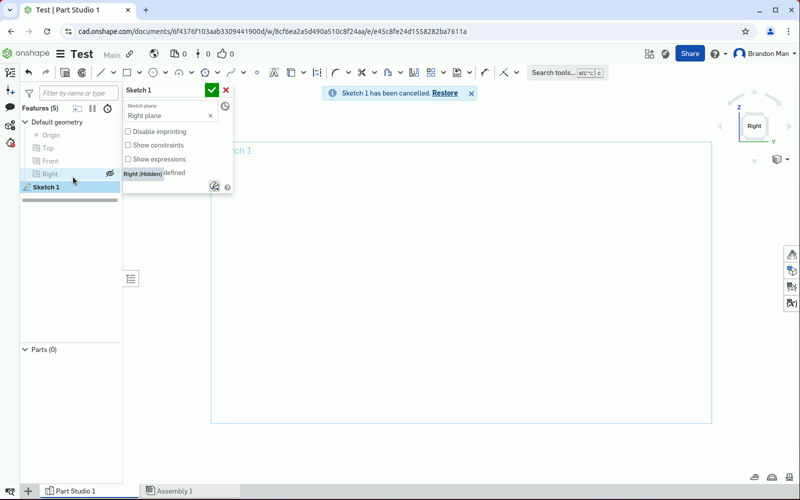
mouse_move(73, 352)
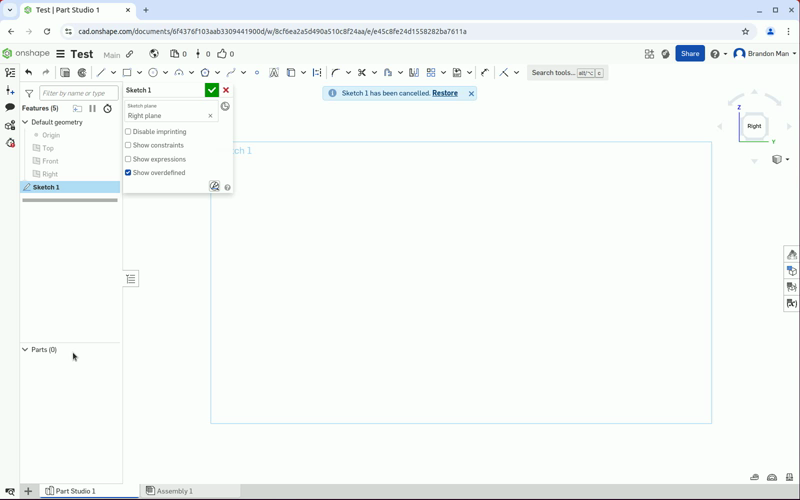
key(y)
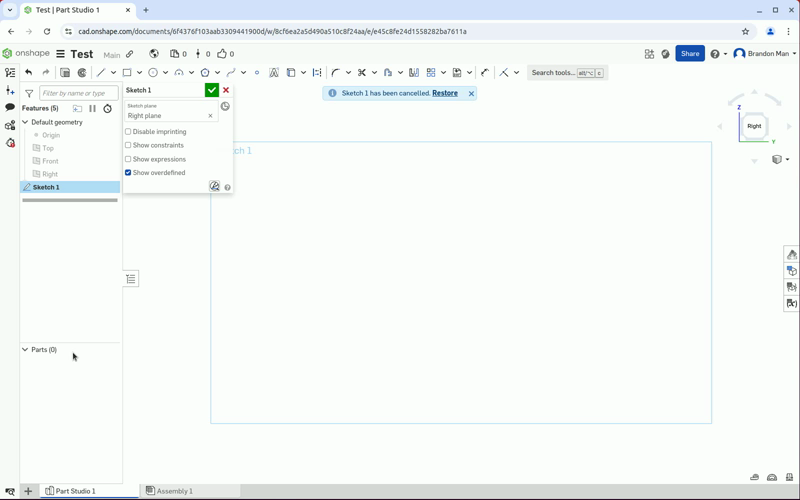
key(l)
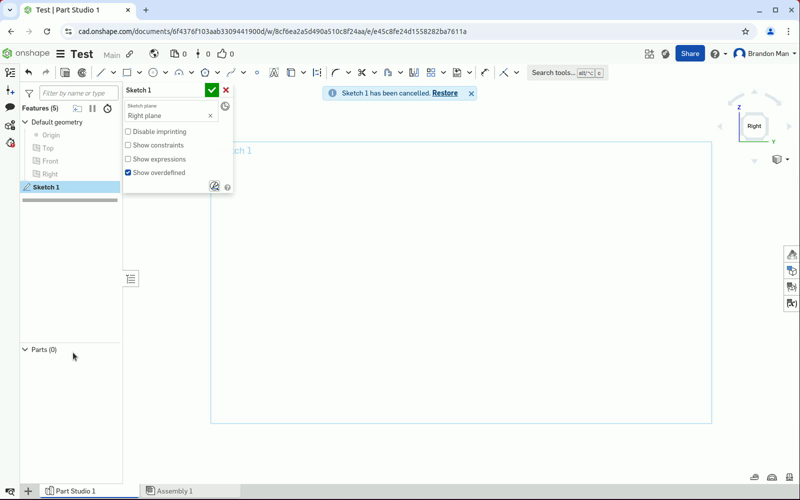
key_down(shift)
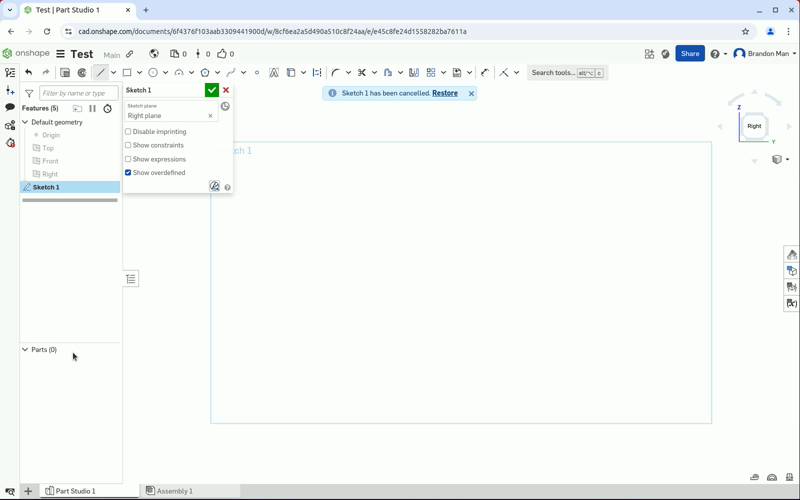
mouse_move(363, 393)
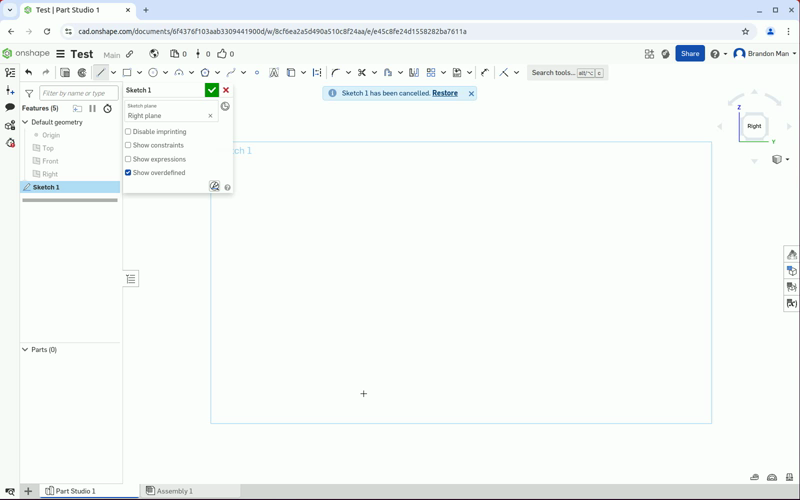
click(363, 393)
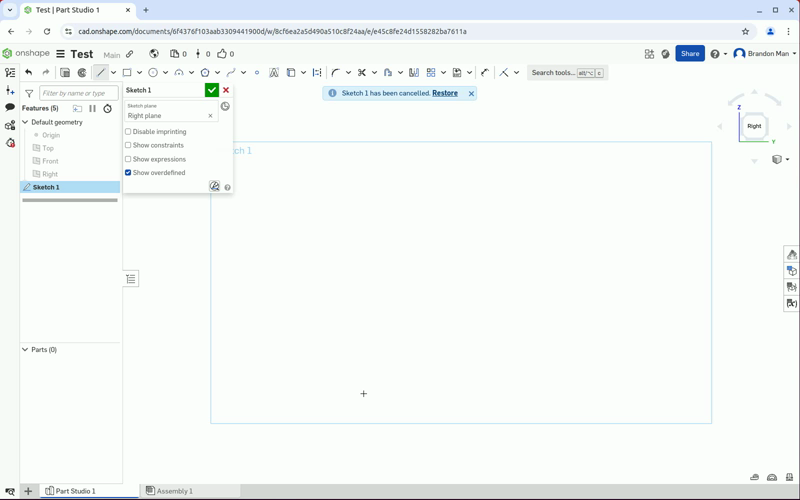
key_up(shift)
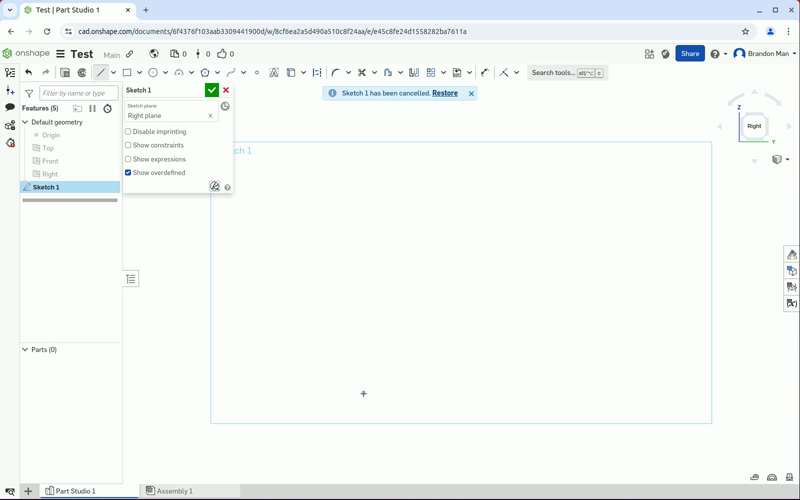
key_down(shift)
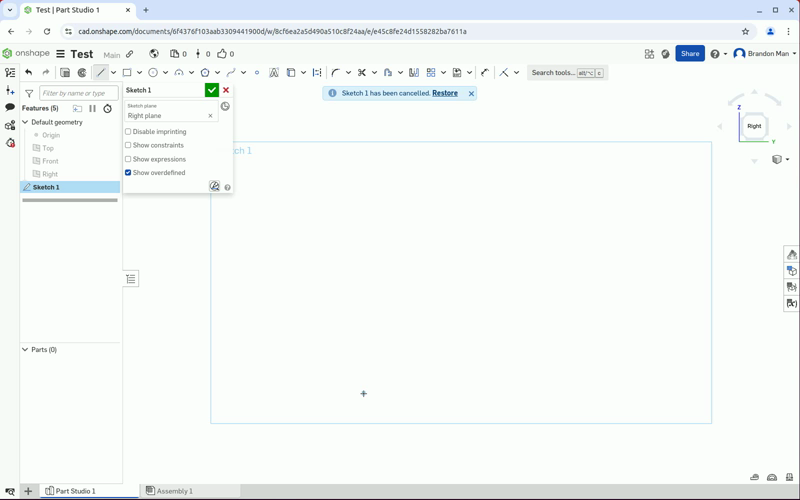
mouse_move(556, 395)
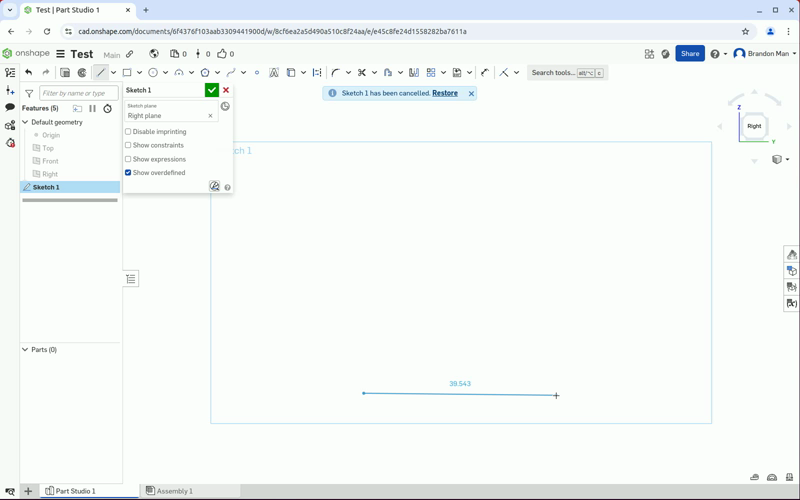
click(556, 395)
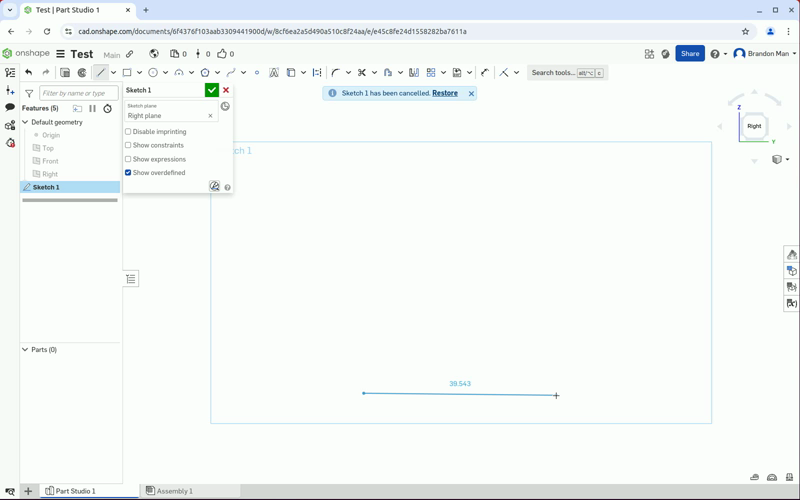
key_up(shift)
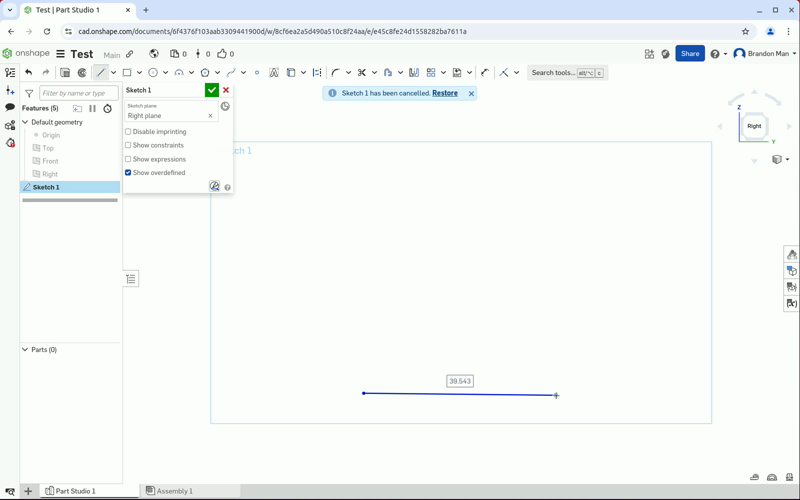
key_down(shift)
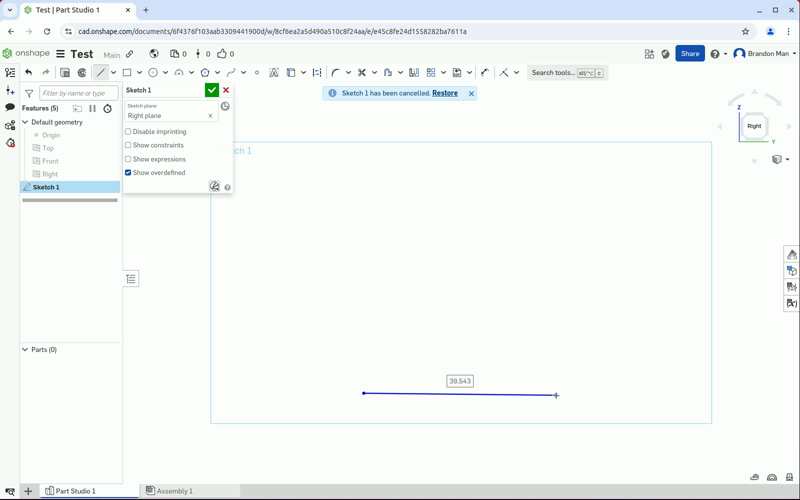
mouse_move(556, 231)
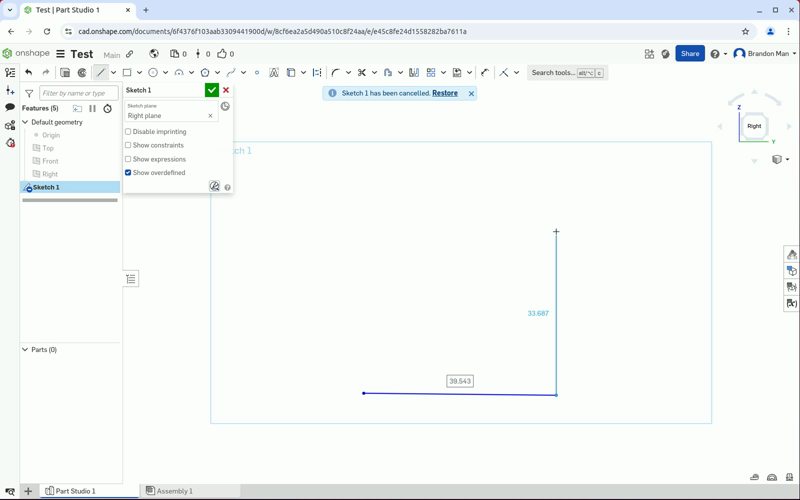
click(556, 231)
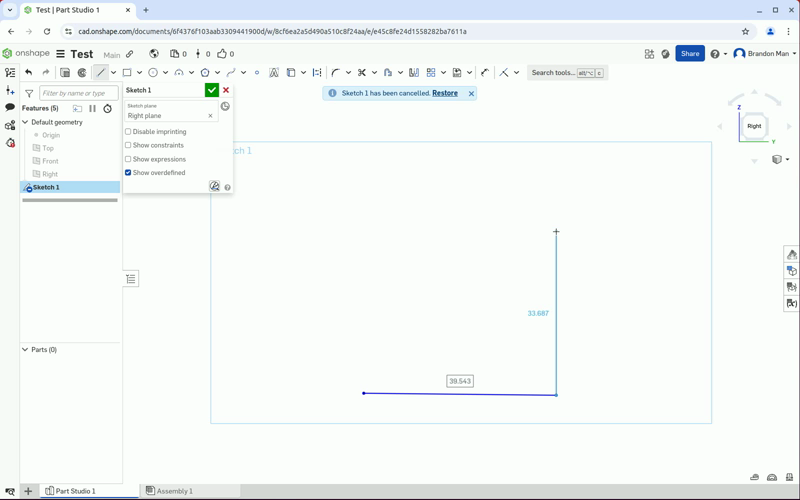
key_up(shift)
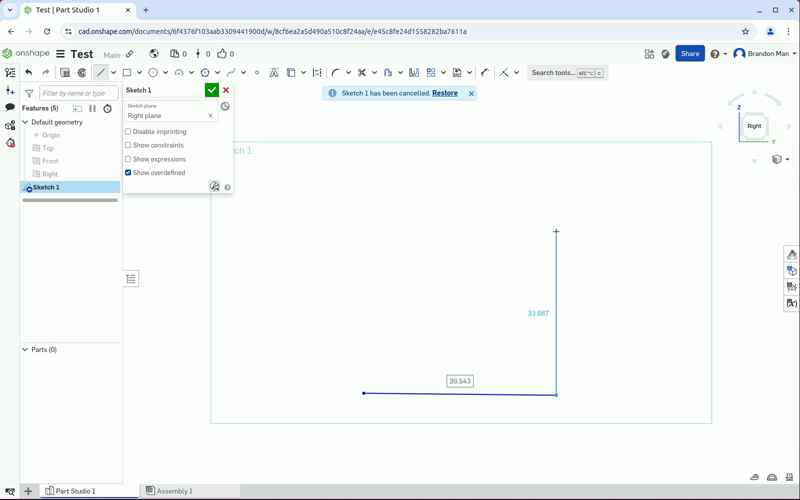
key_down(shift)
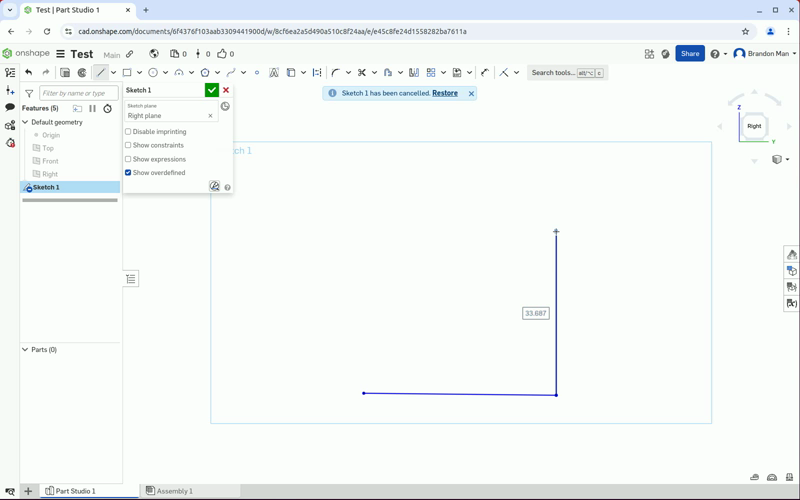
mouse_move(363, 231)
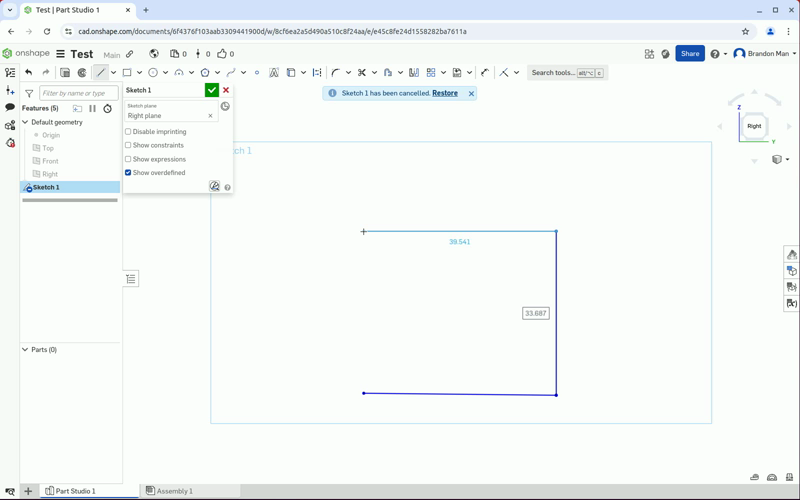
click(363, 231)
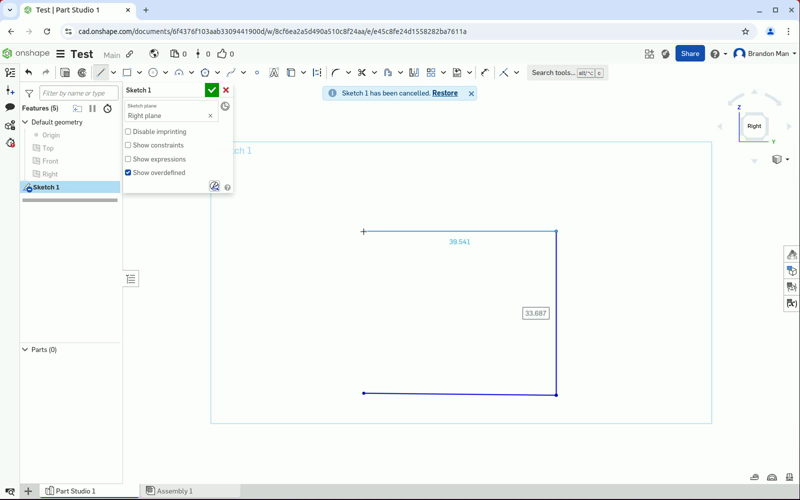
key_up(shift)
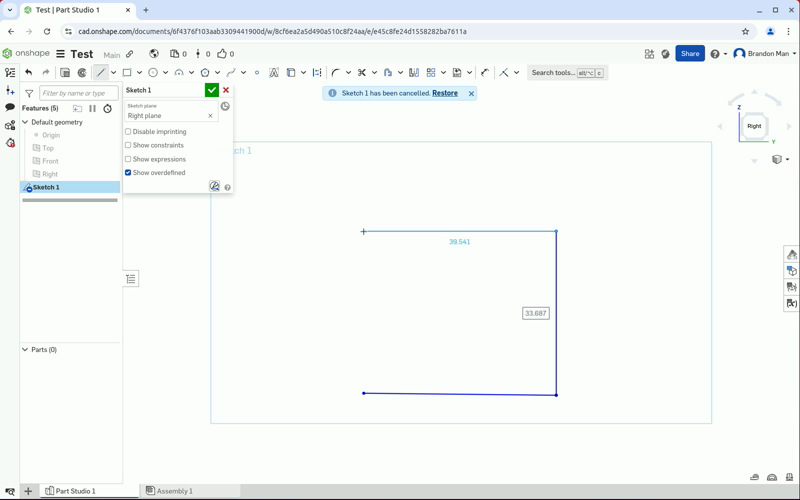
key_down(shift)
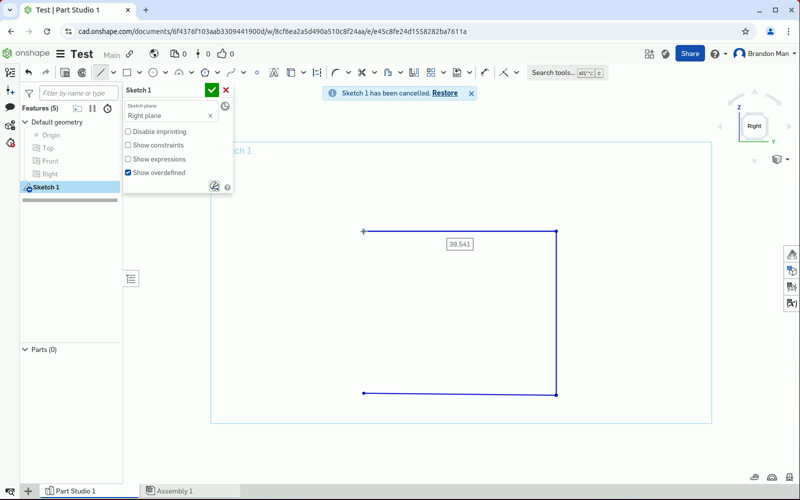
mouse_move(363, 393)
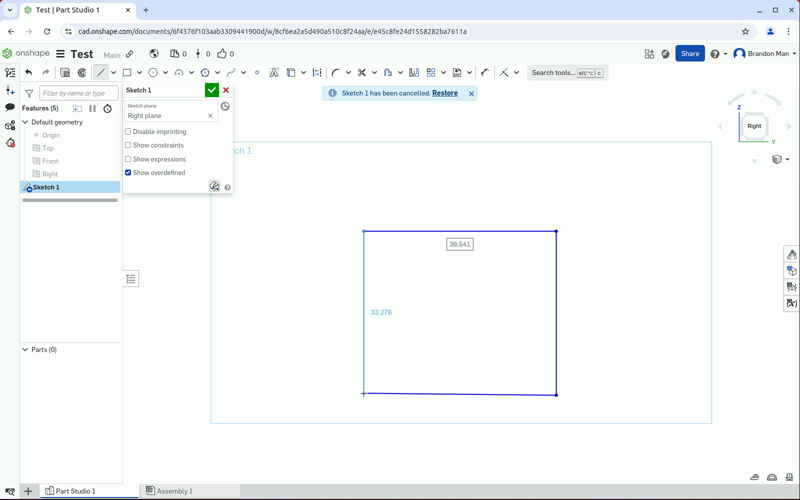
key_up(shift)
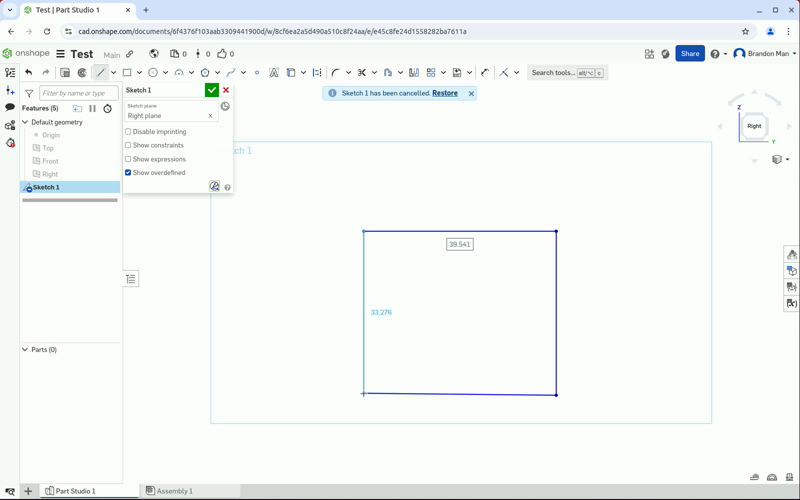
click(363, 393)
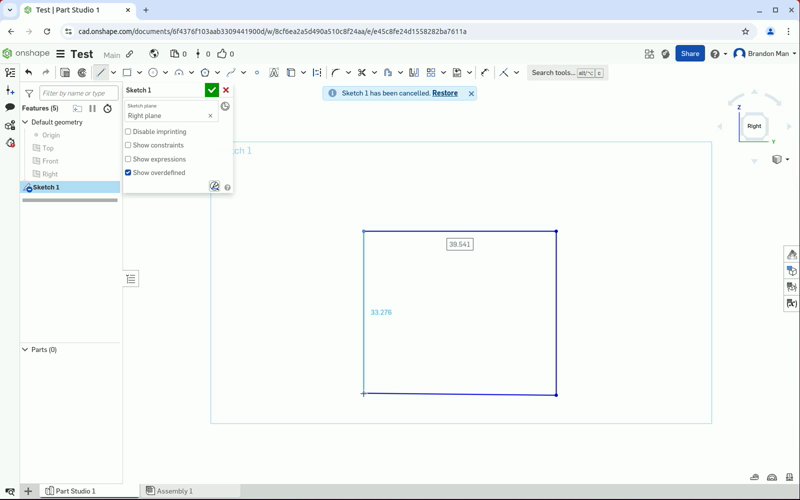
key(esc)
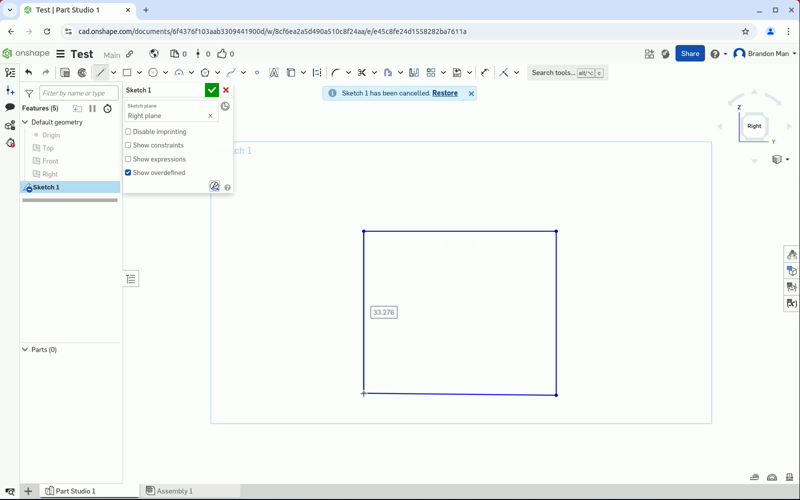
mouse_move(509, 316)
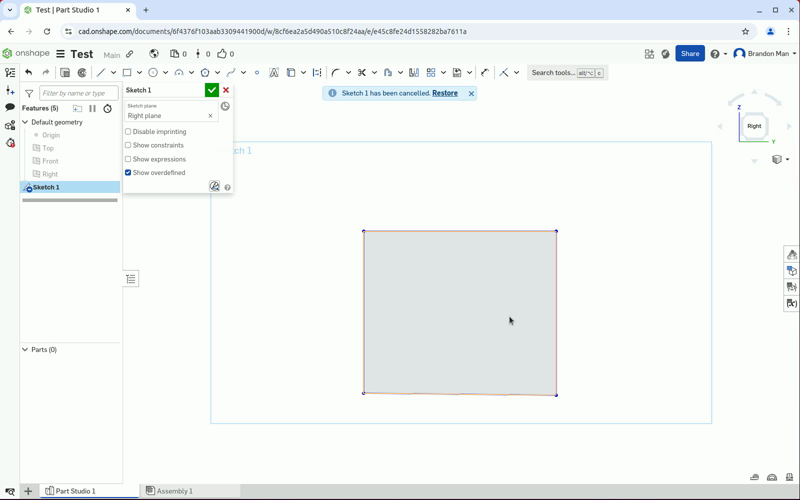
click(509, 316)
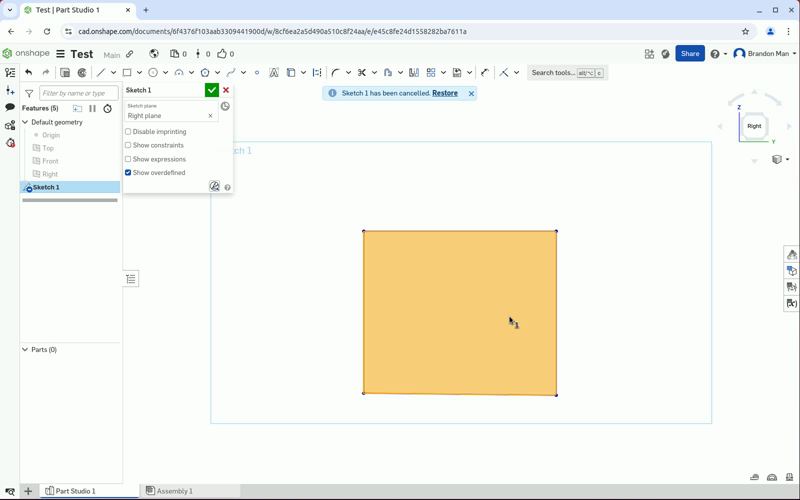
mouse_move(73, 352)
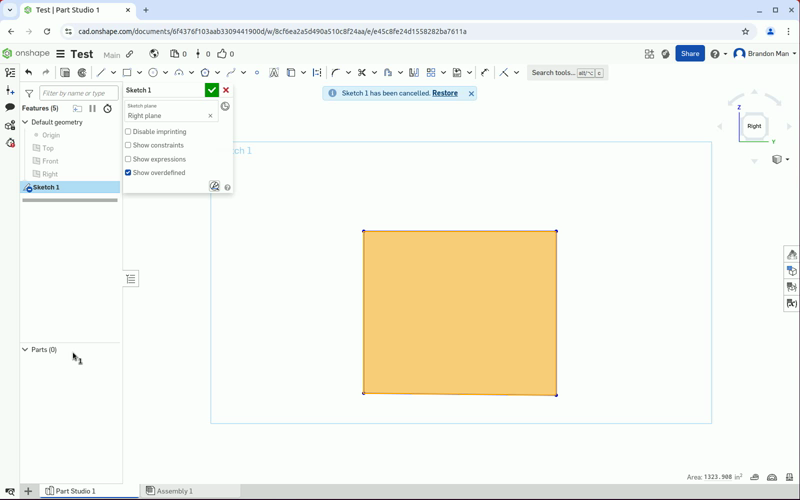
key(shift+y)
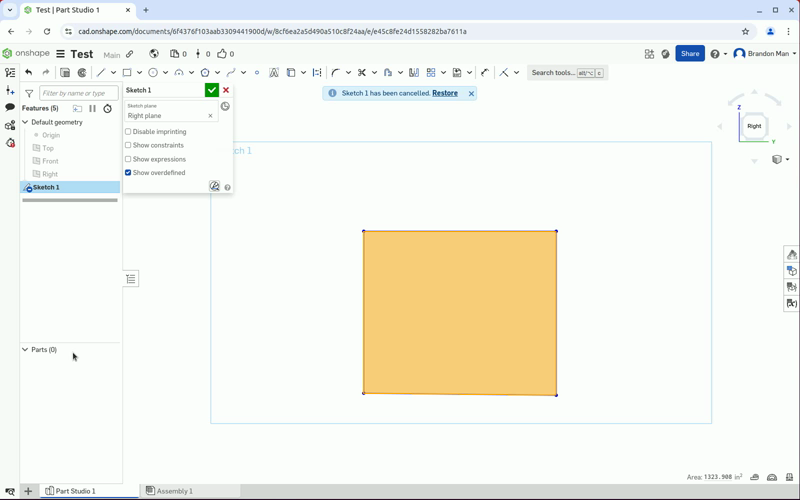
key(shift+e)
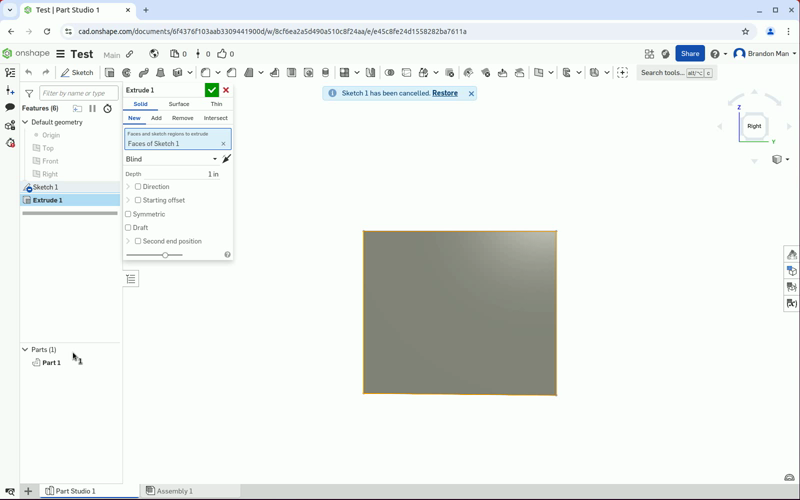
mouse_move(143, 106)
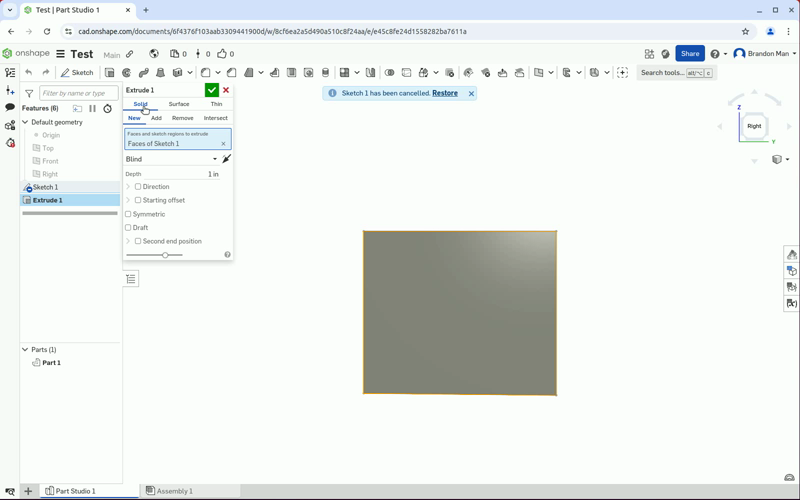
click(143, 106)
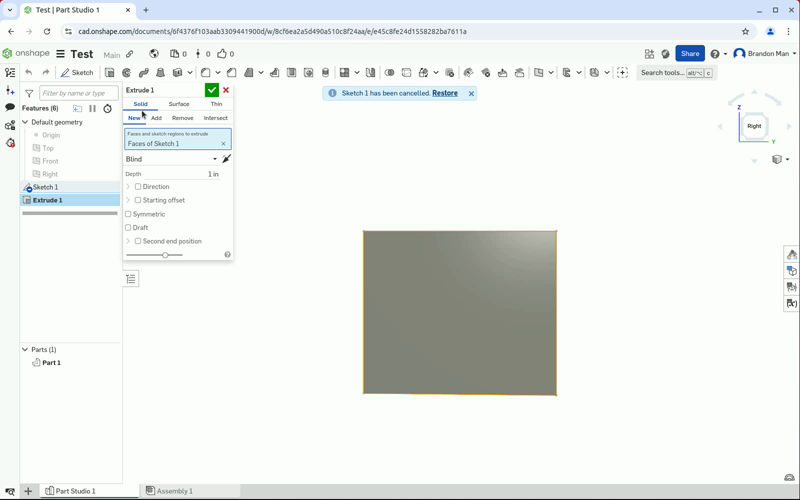
mouse_move(137, 120)
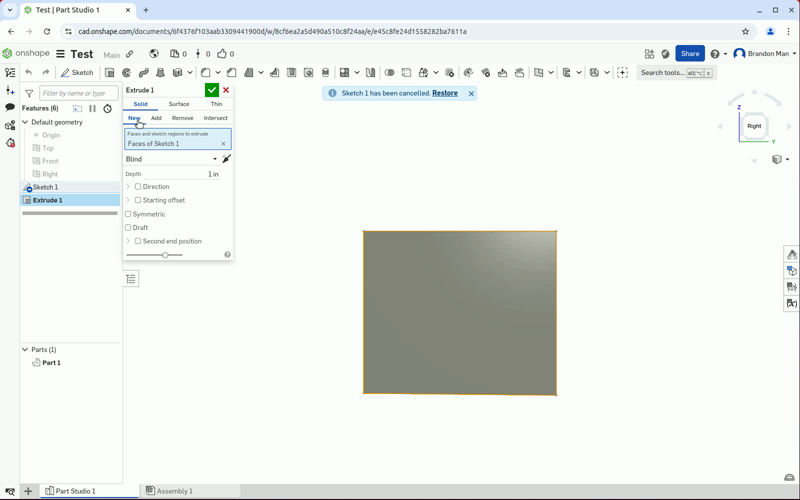
click(137, 120)
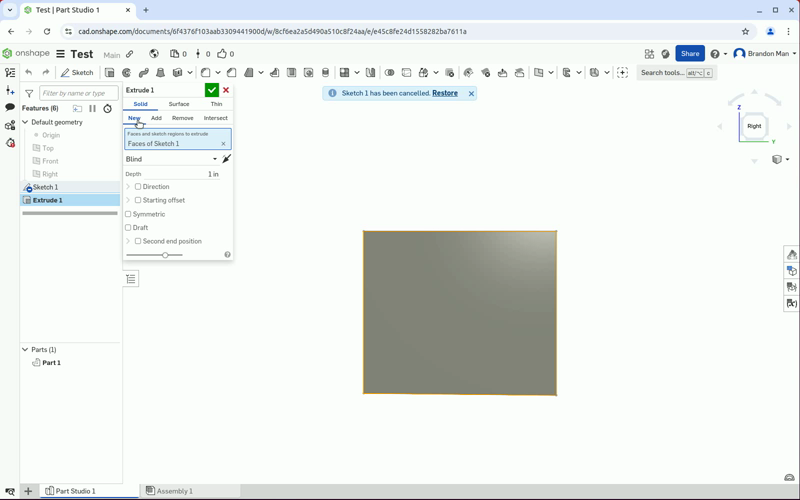
key(tab, 4)
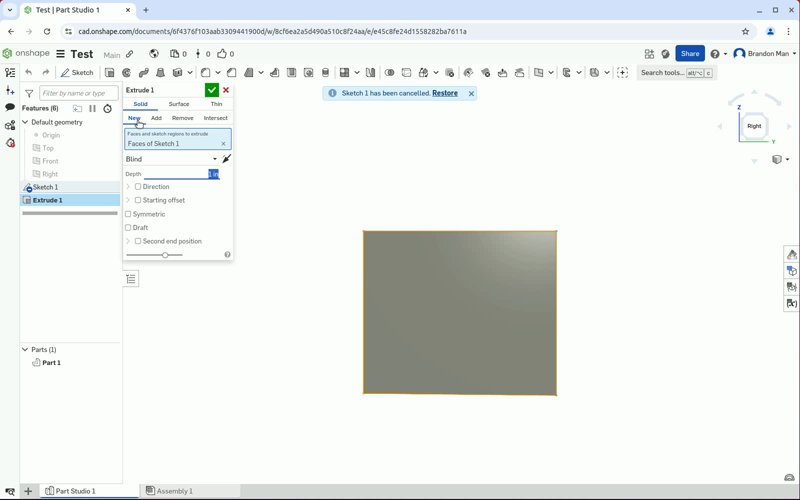
text(23.108)
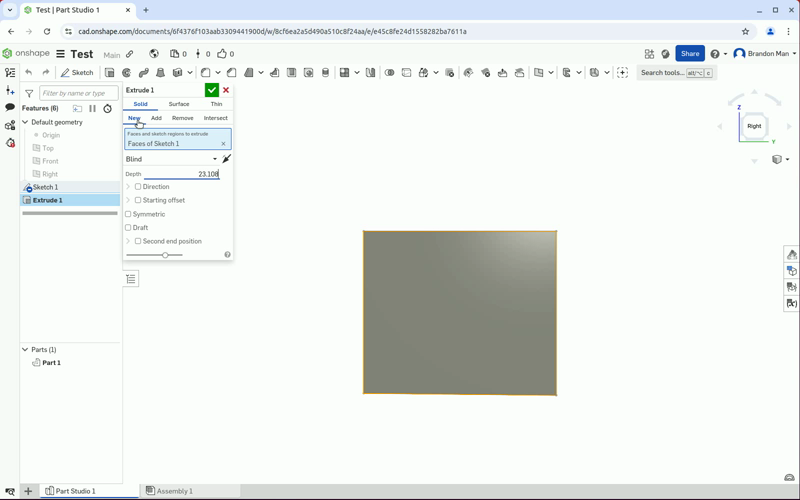
key(enter)
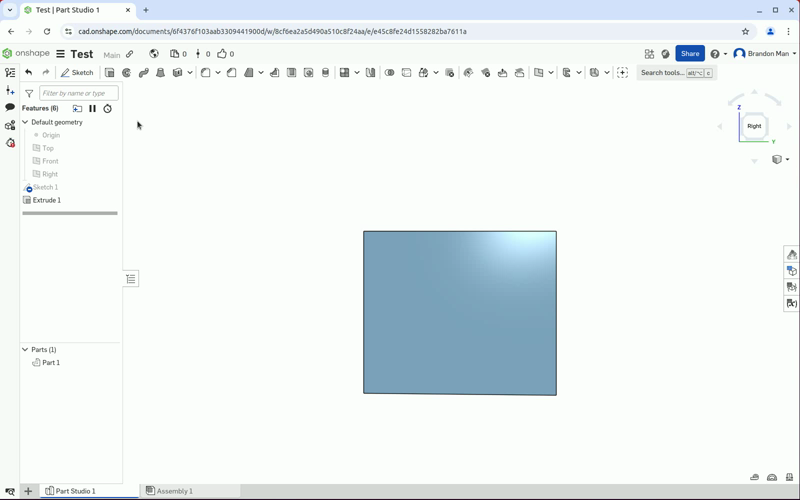
key(shift+h)
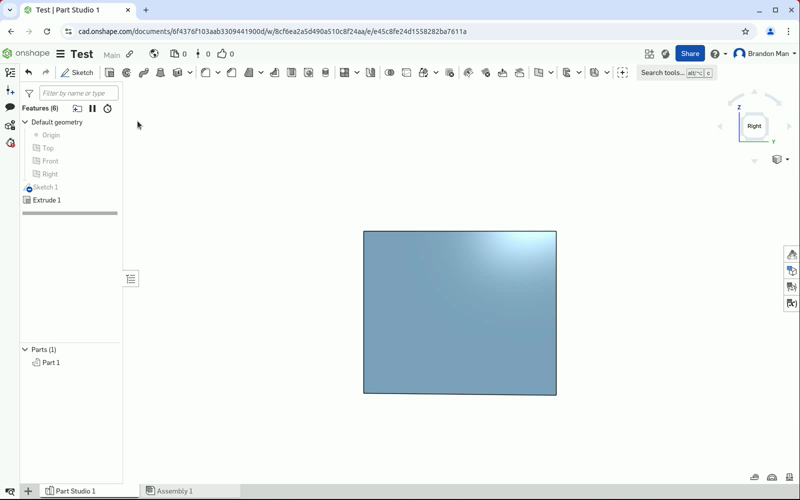
key(shift+h)
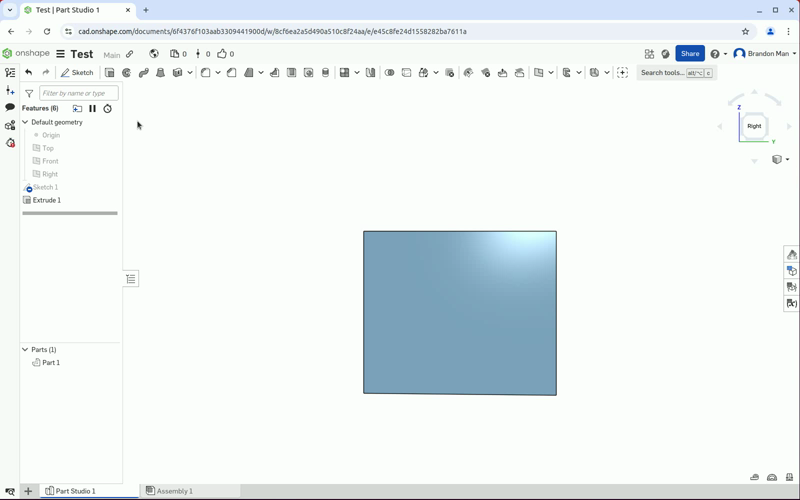
mouse_move(73, 189)
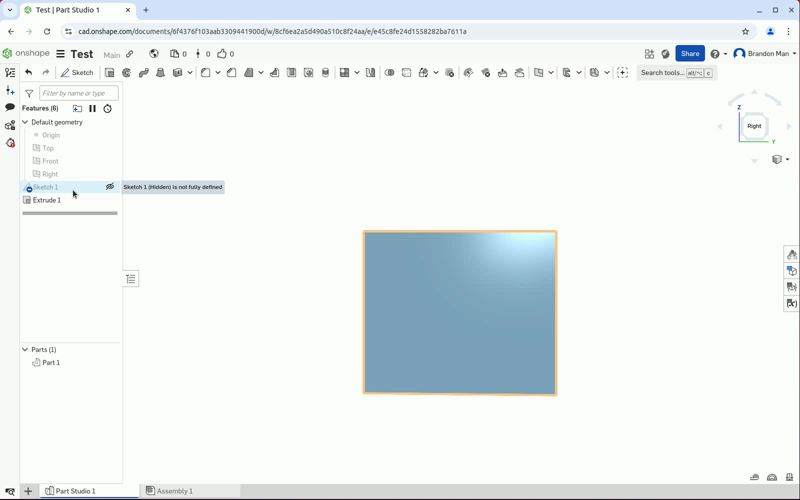
click(73, 189)
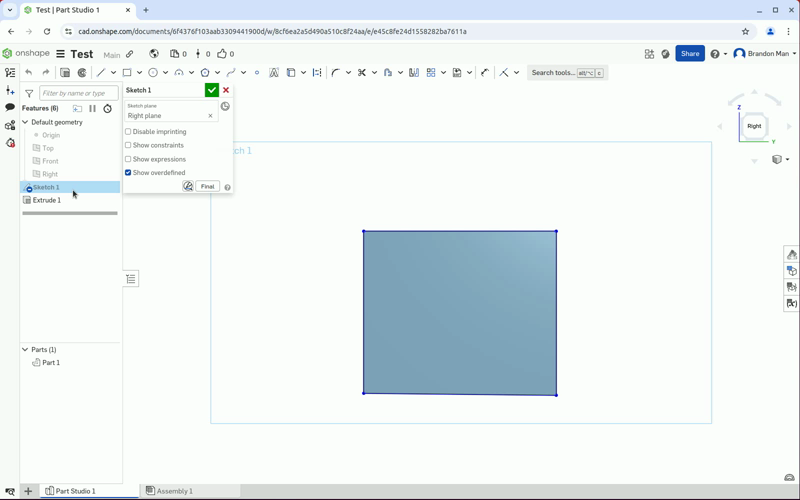
mouse_move(229, 92)
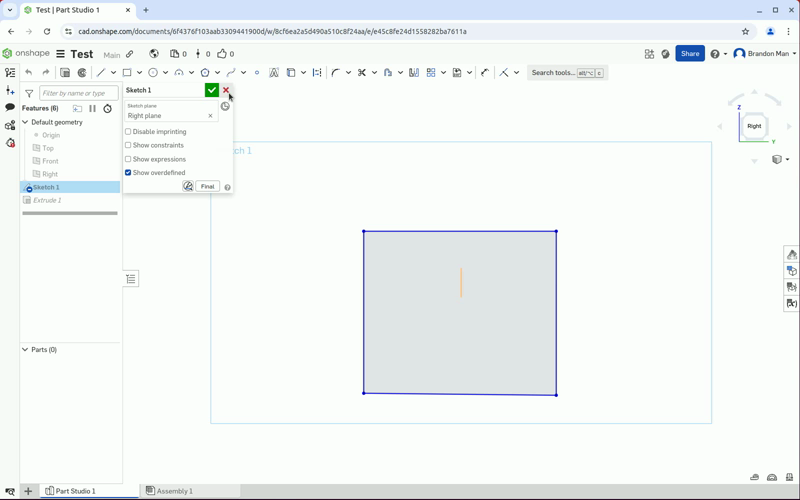
click(229, 92)
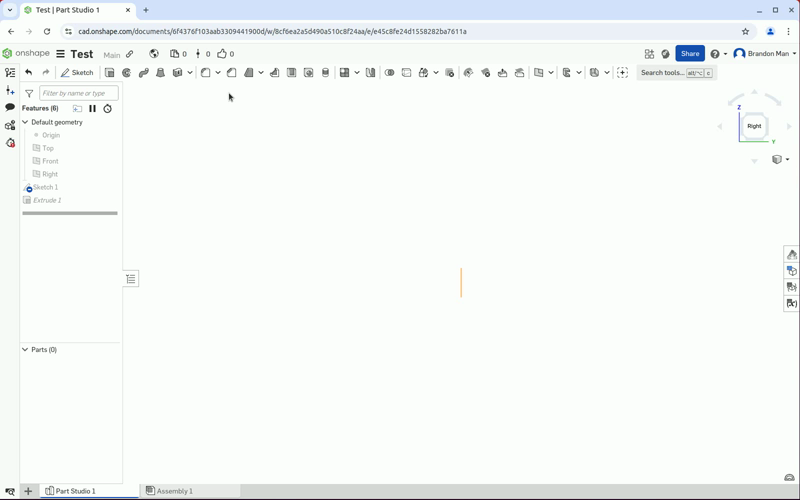
mouse_move(73, 352)
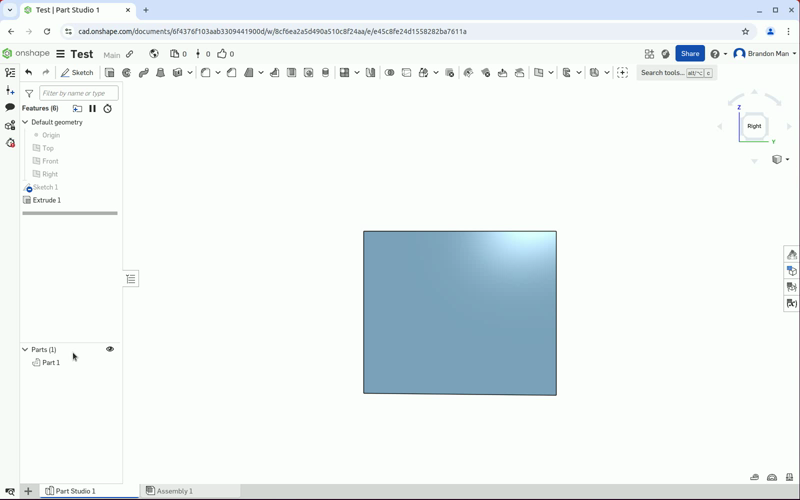
key(y)
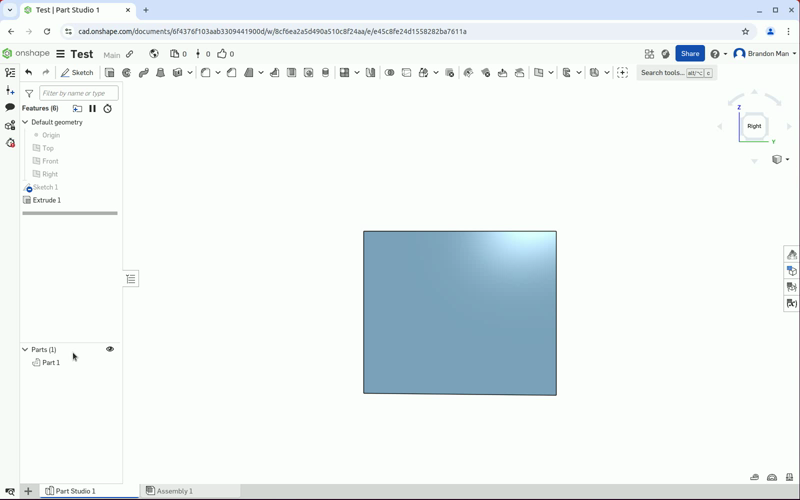
key(shift+p)
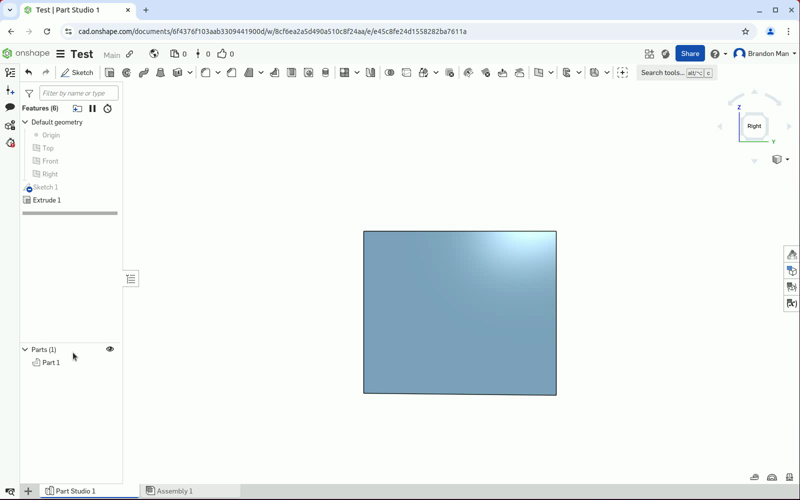
key(space)
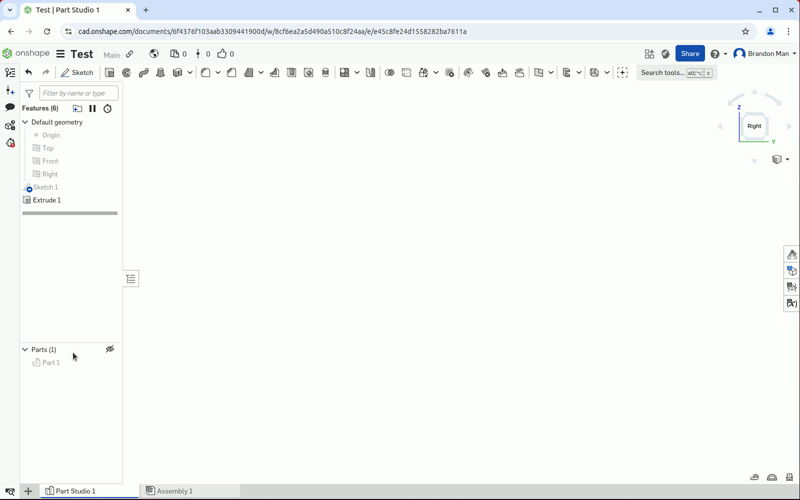
key_down(shift)
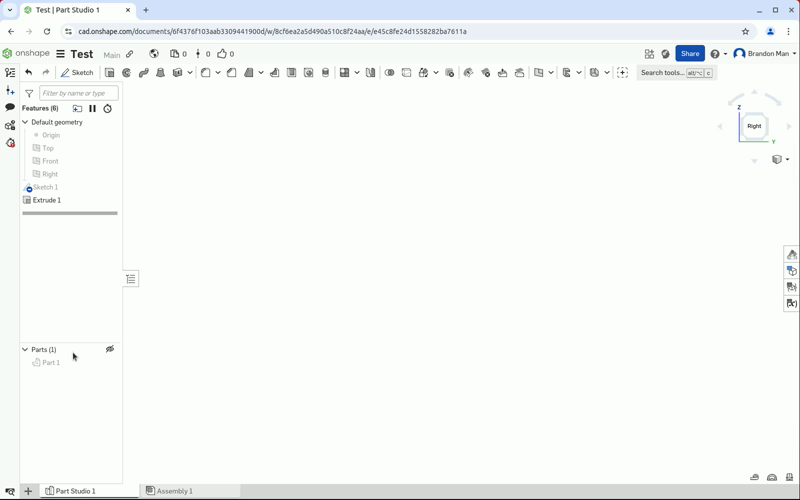
key(right)
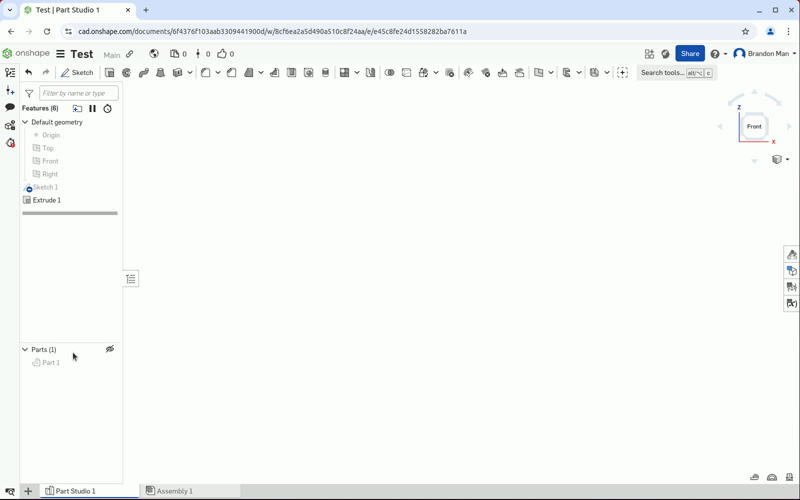
key_up(shift)
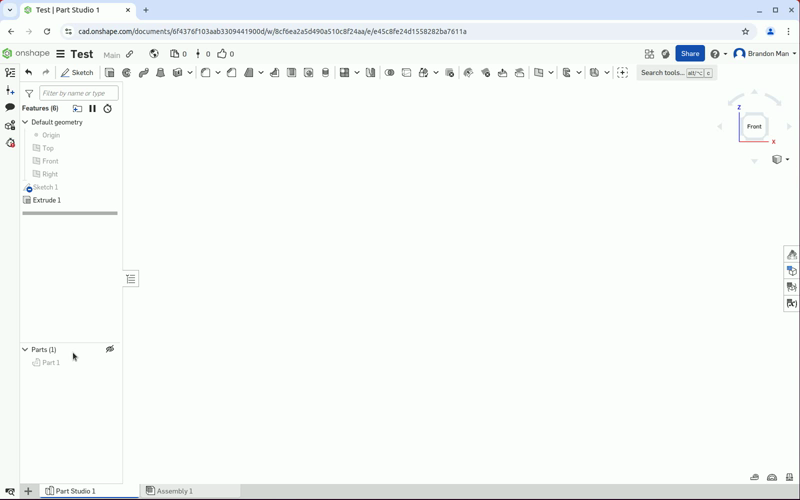
key(space)
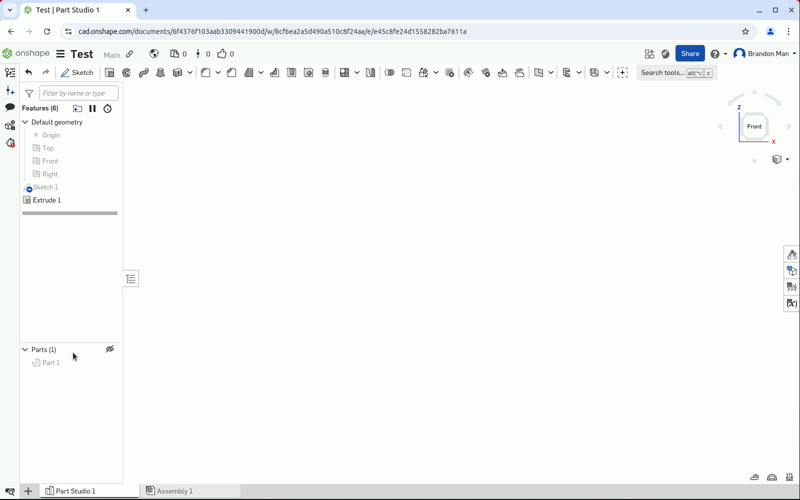
key_down(shift)
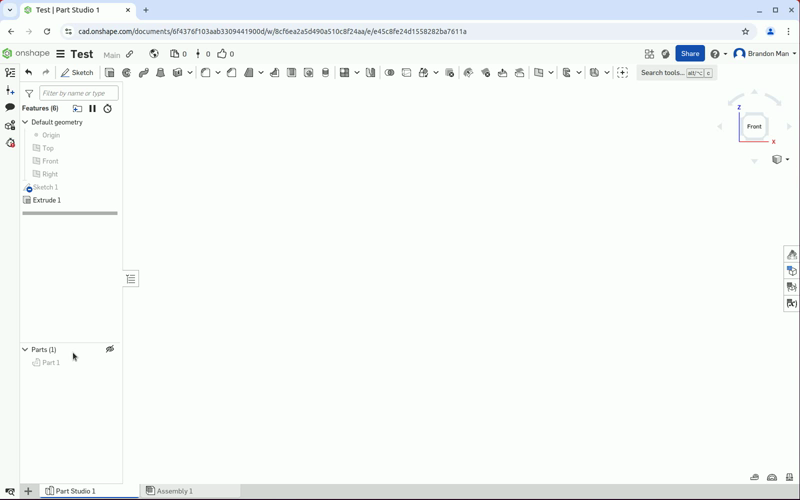
key(down)
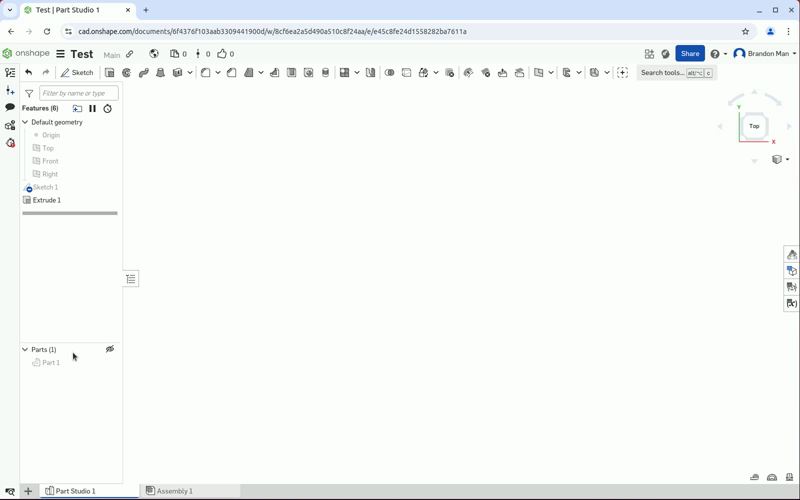
key_up(shift)
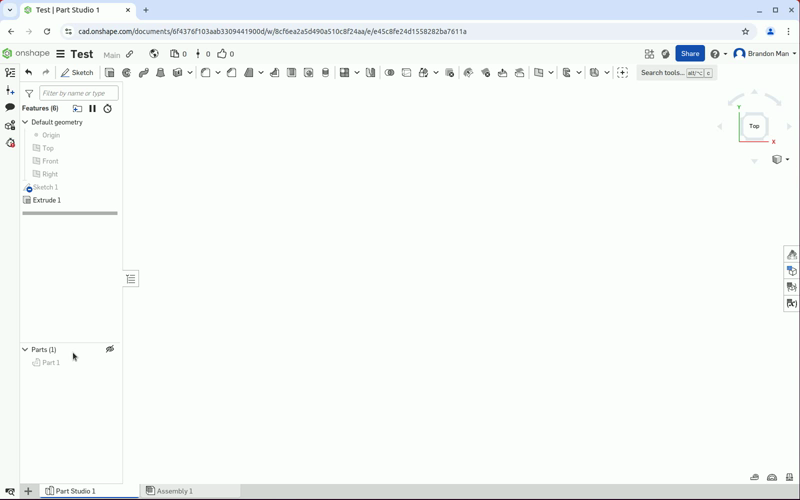
mouse_move(73, 352)
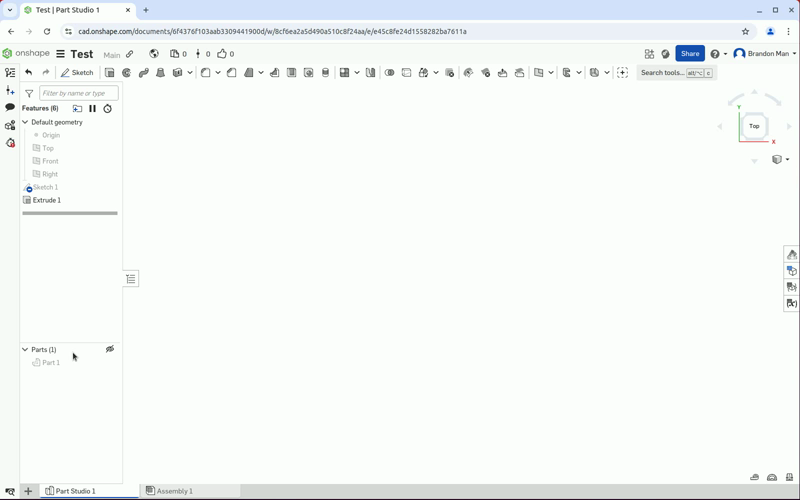
key(shift+y)
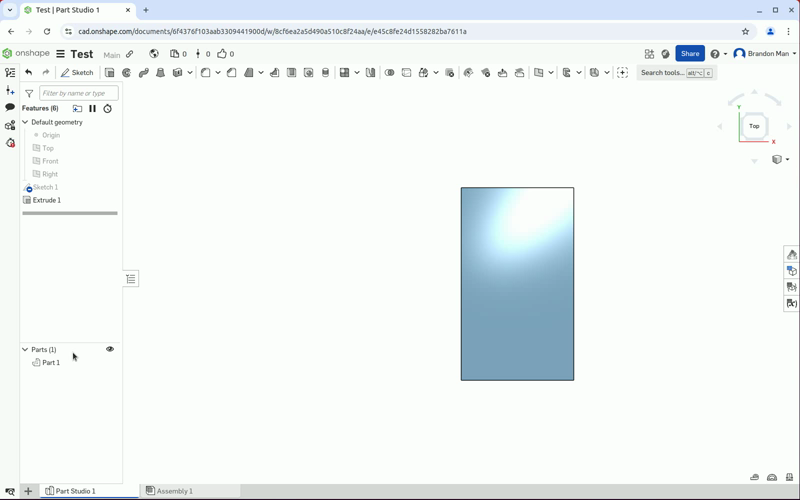
mouse_move(541, 75)
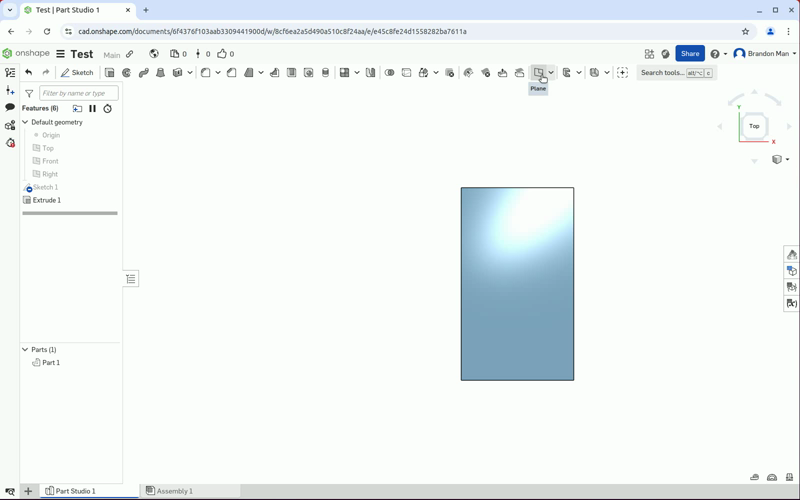
click(541, 75)
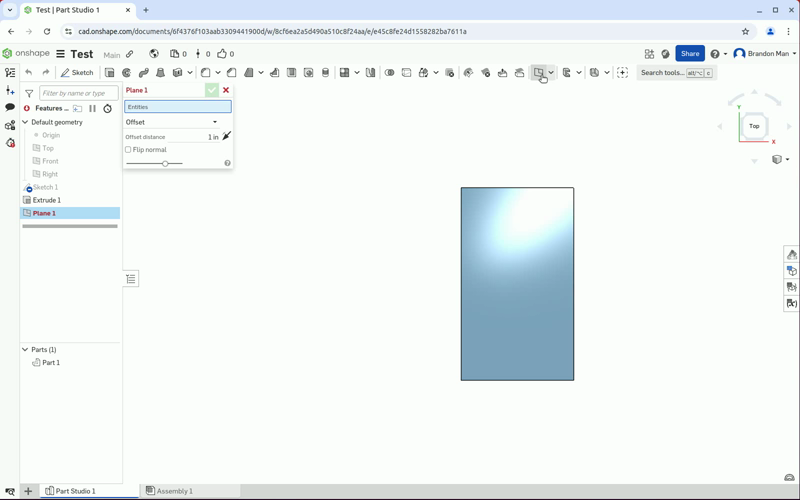
mouse_move(73, 150)
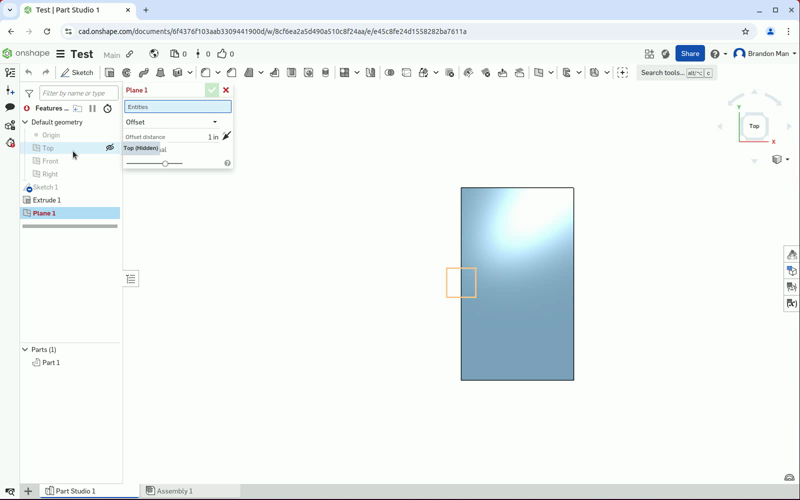
click(73, 150)
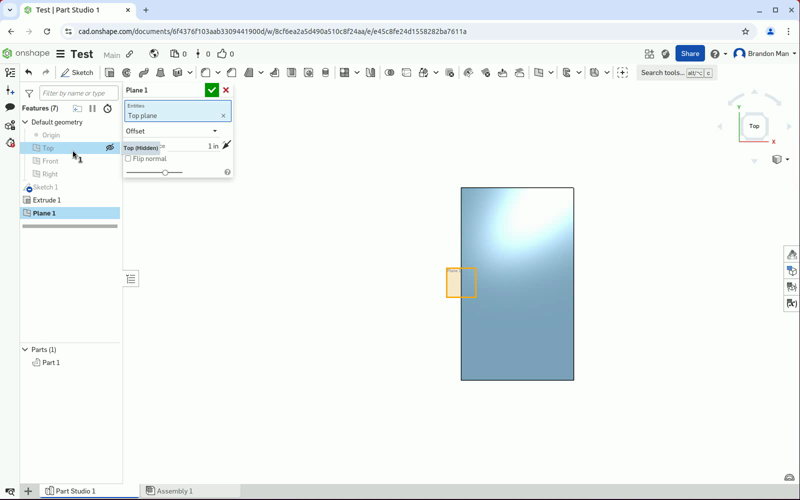
key(tab, 2)
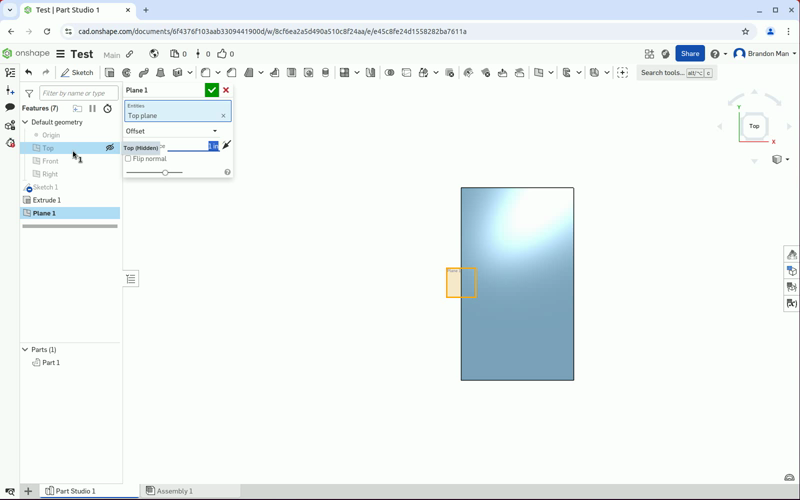
text(10.599)
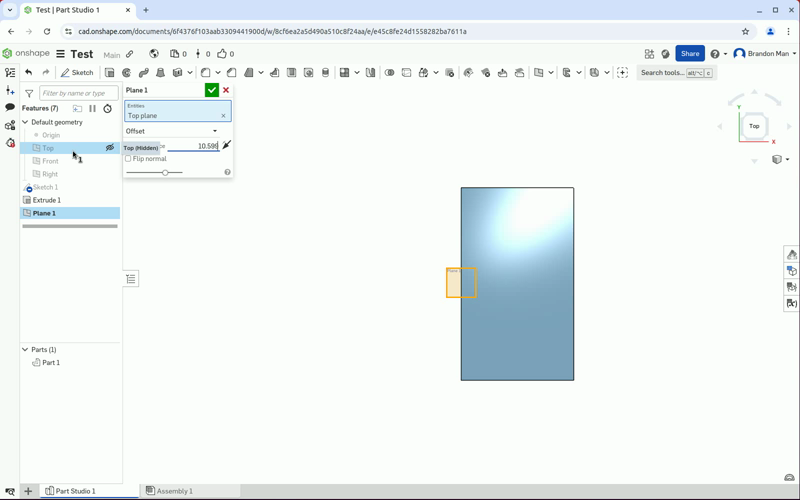
key(enter, 2)
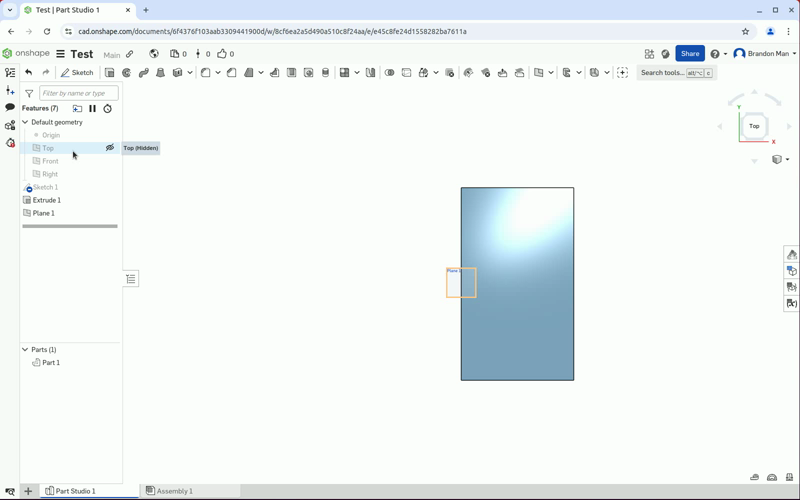
key(shift+s)
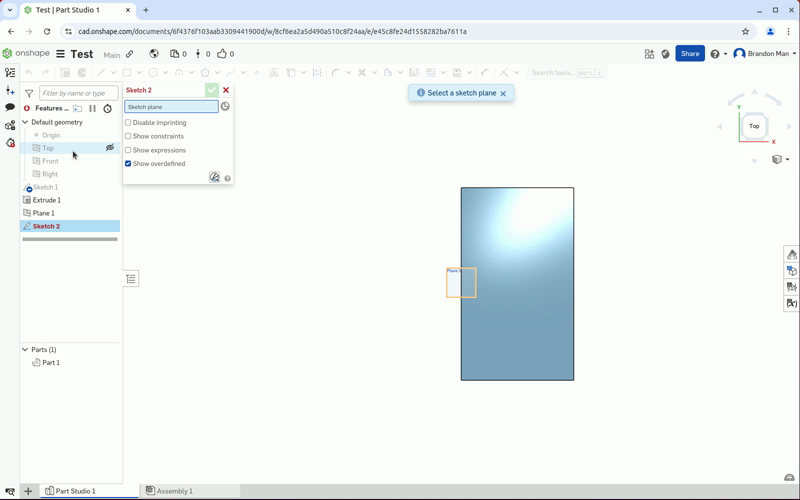
mouse_move(73, 215)
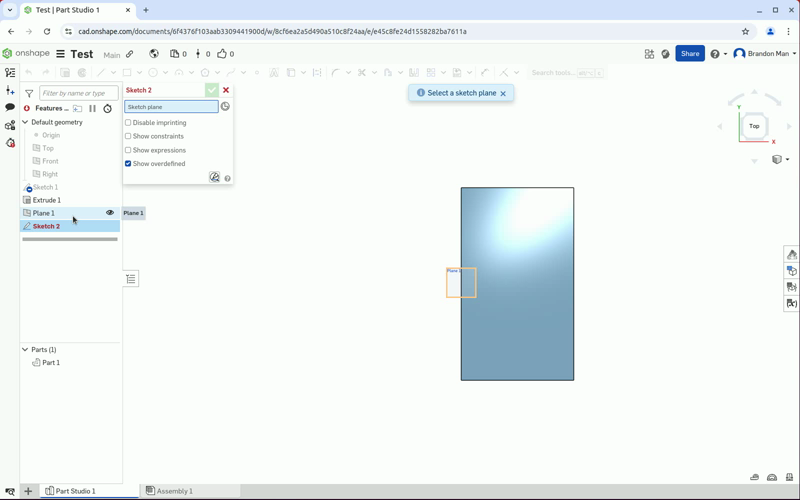
click(73, 215)
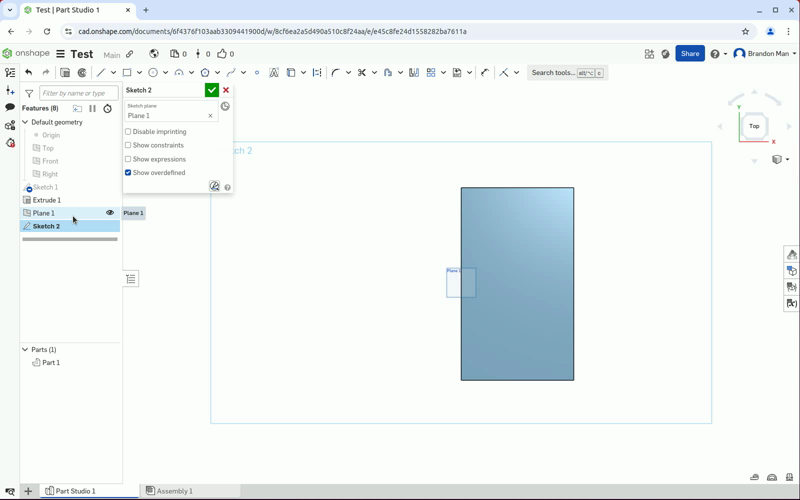
mouse_move(73, 352)
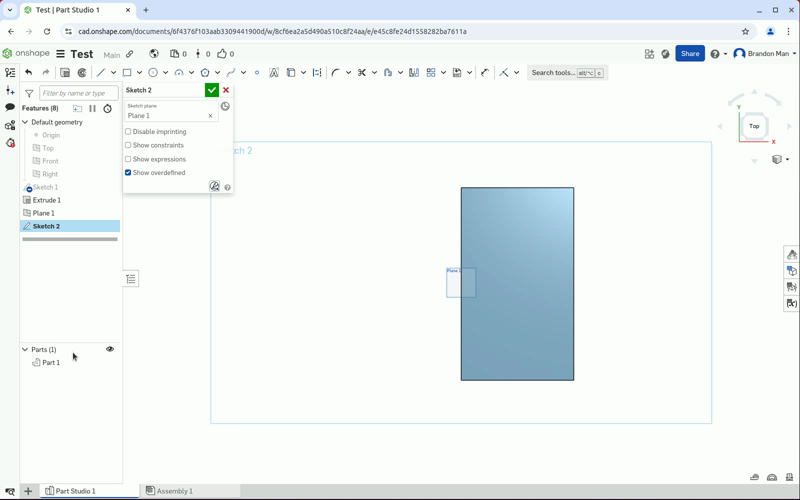
key(y)
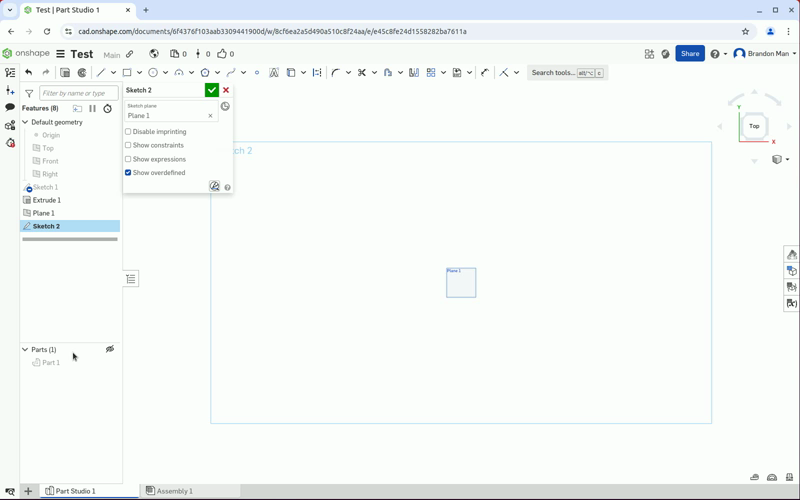
key(l)
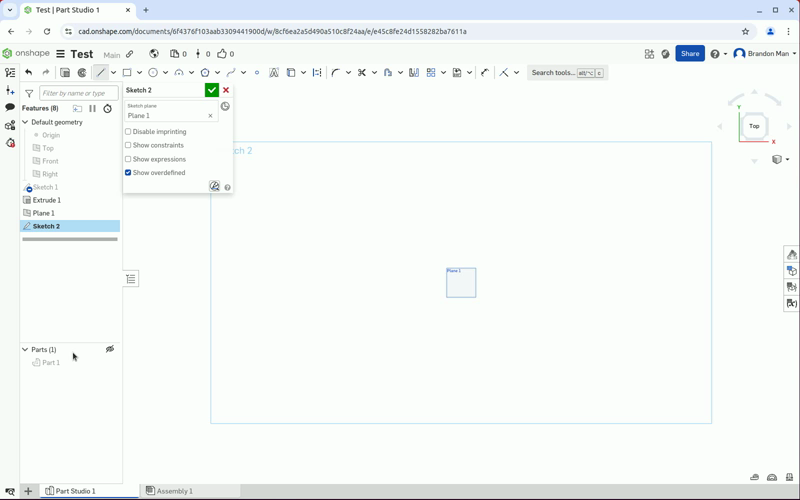
key_down(shift)
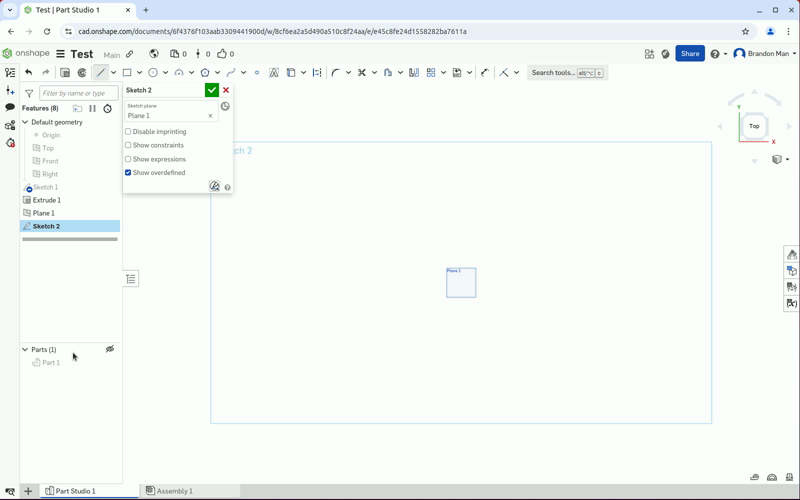
mouse_move(495, 380)
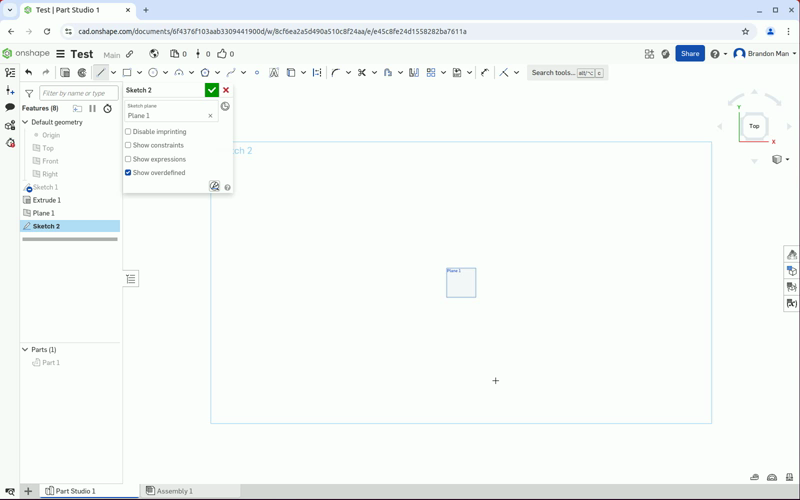
click(495, 380)
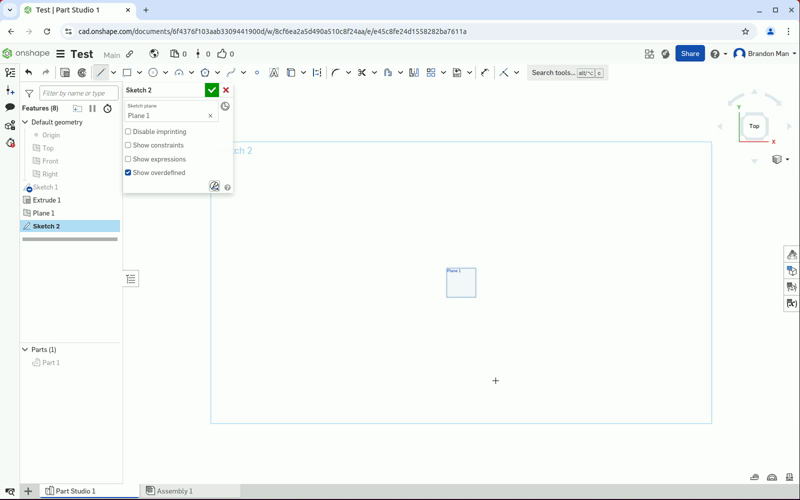
key_up(shift)
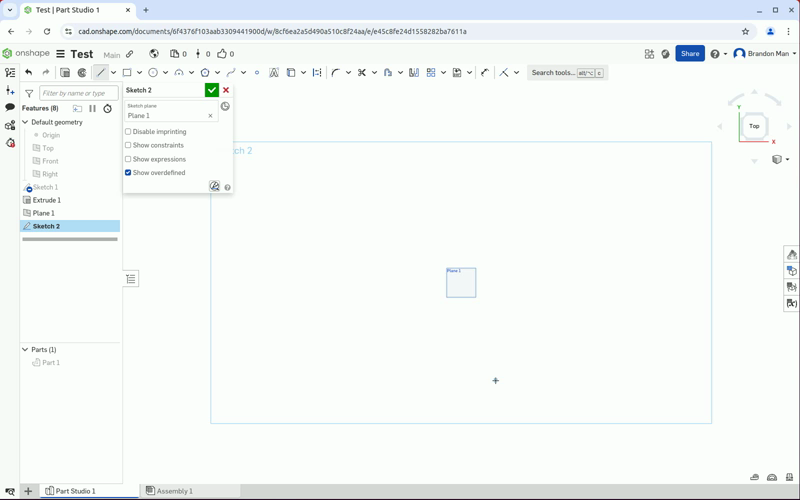
key_down(shift)
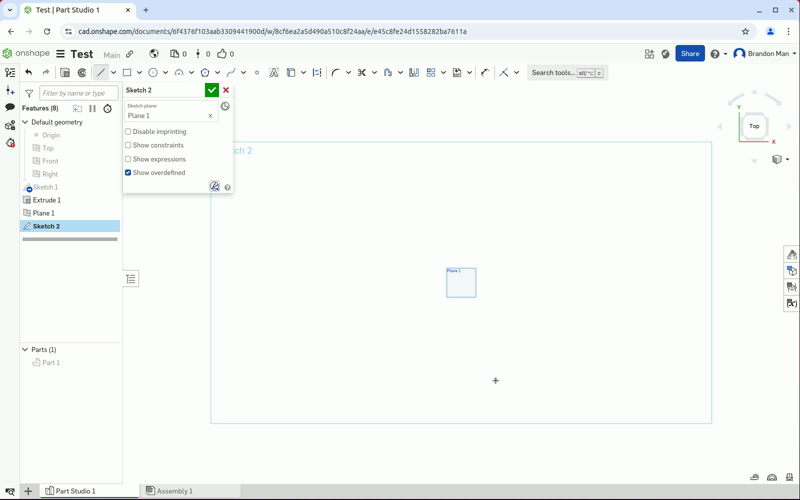
mouse_move(525, 380)
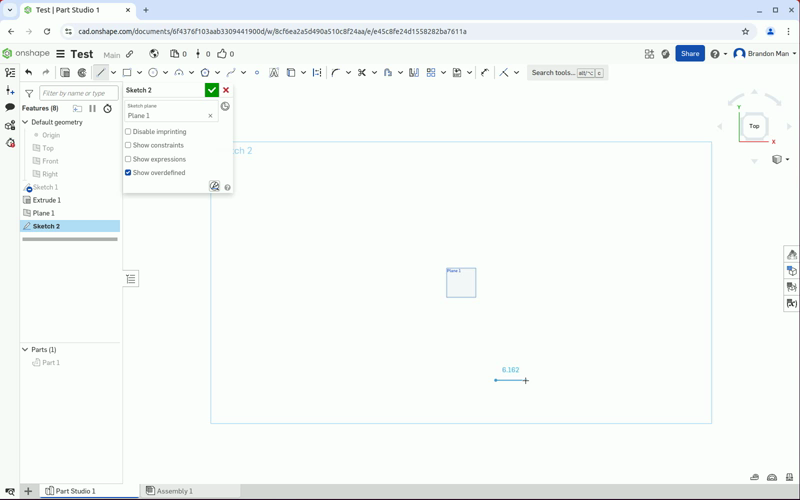
mouse_move(532, 380)
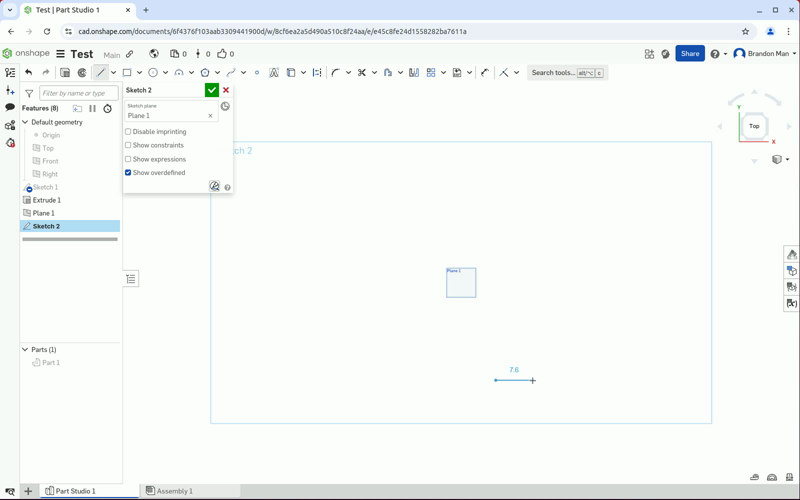
click(532, 380)
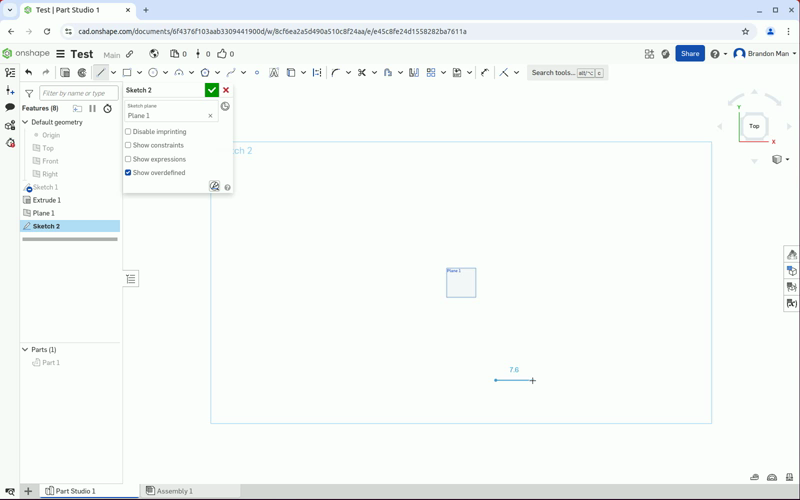
key_up(shift)
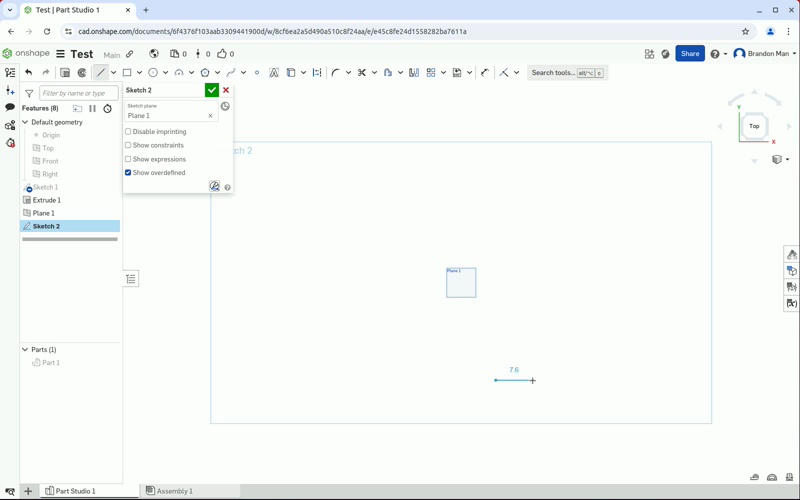
key_down(shift)
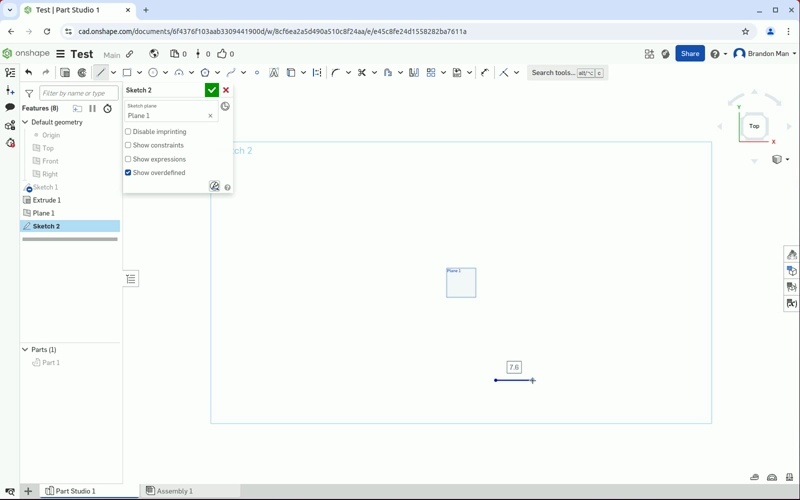
mouse_move(532, 187)
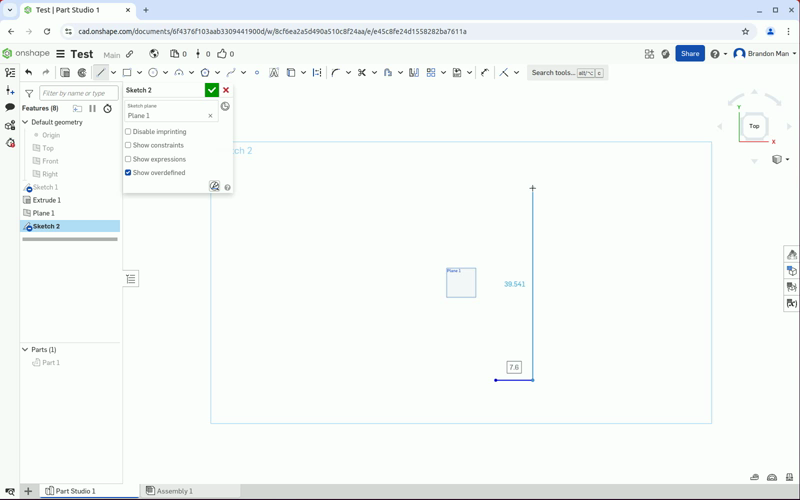
click(532, 187)
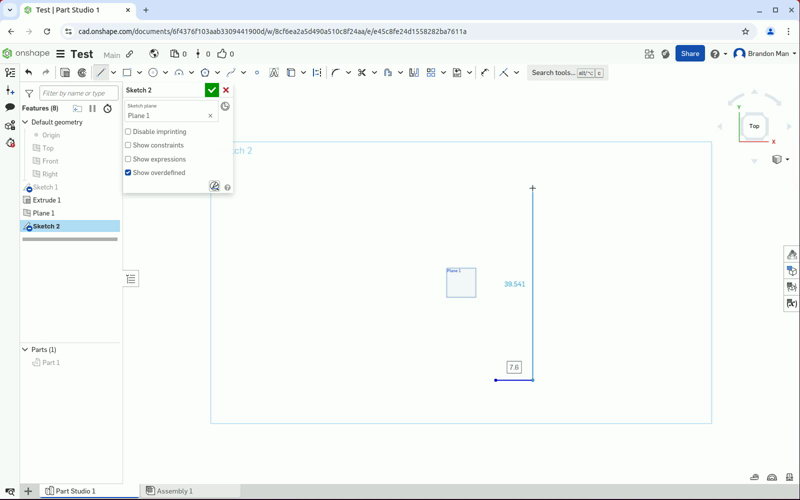
key_up(shift)
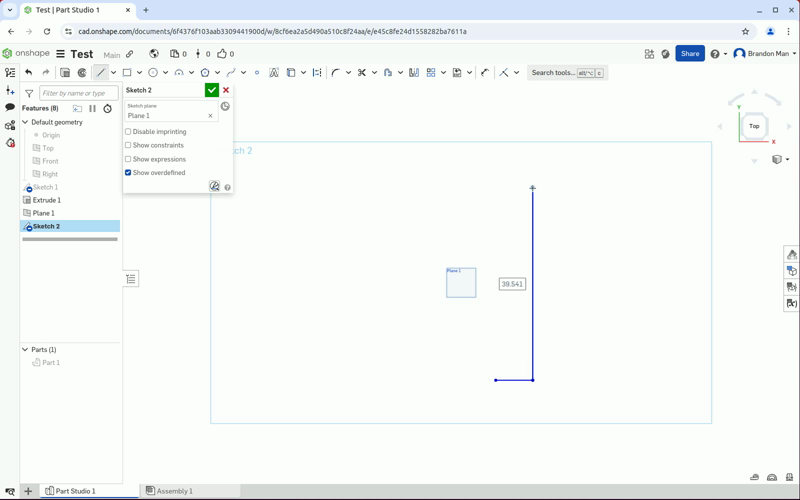
key_down(shift)
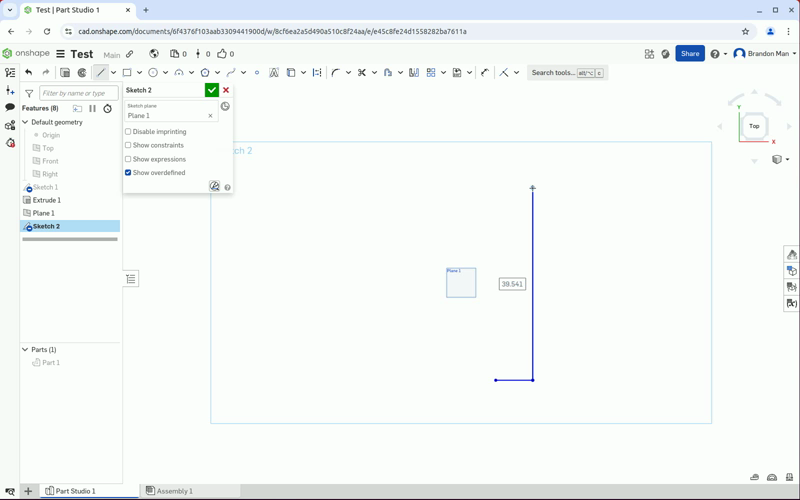
mouse_move(562, 187)
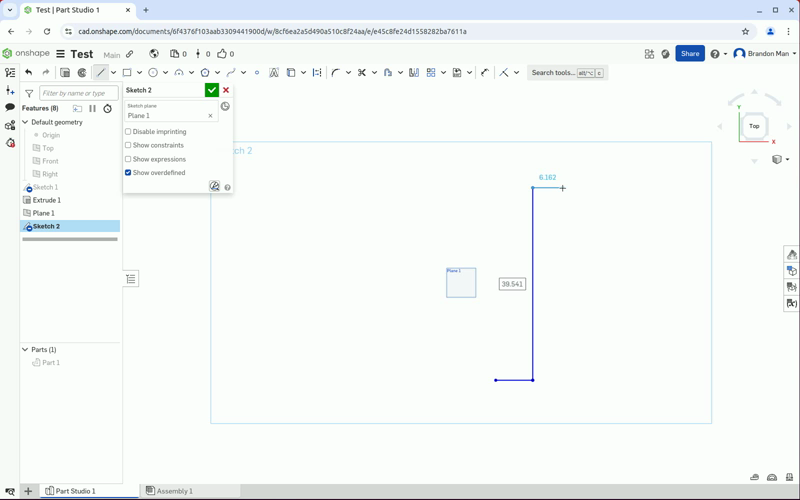
mouse_move(495, 187)
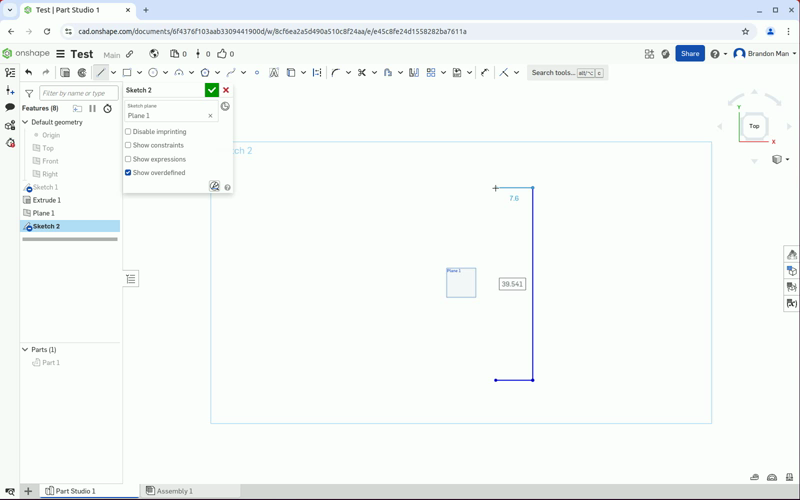
click(495, 187)
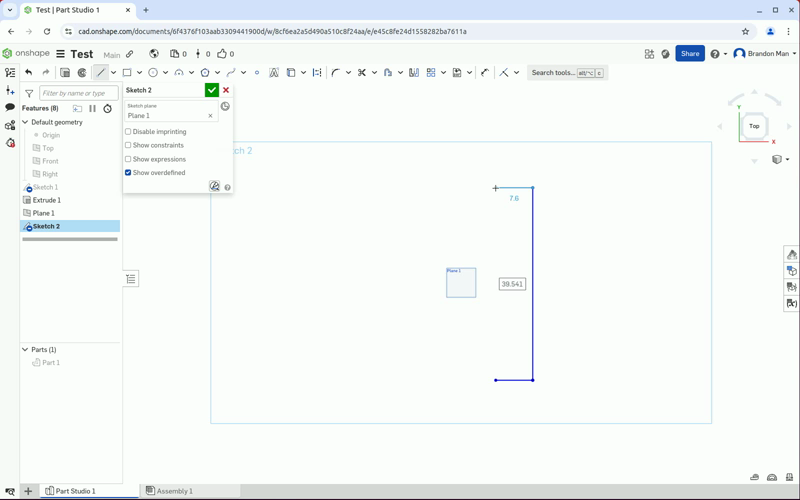
key_up(shift)
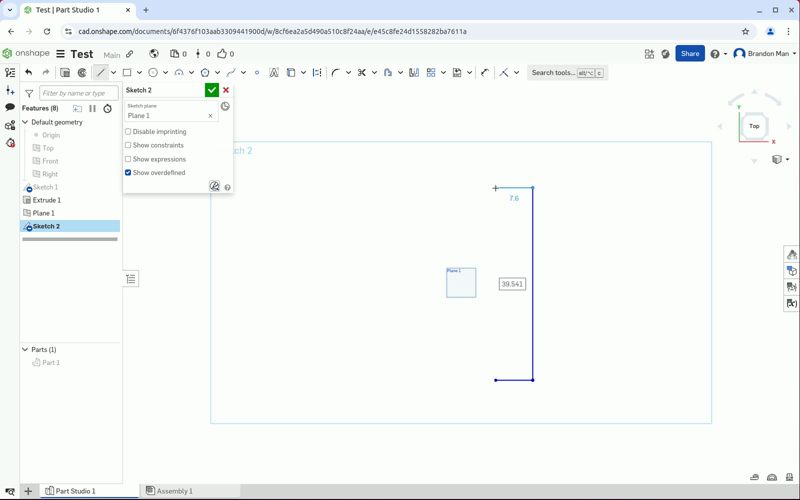
key_down(shift)
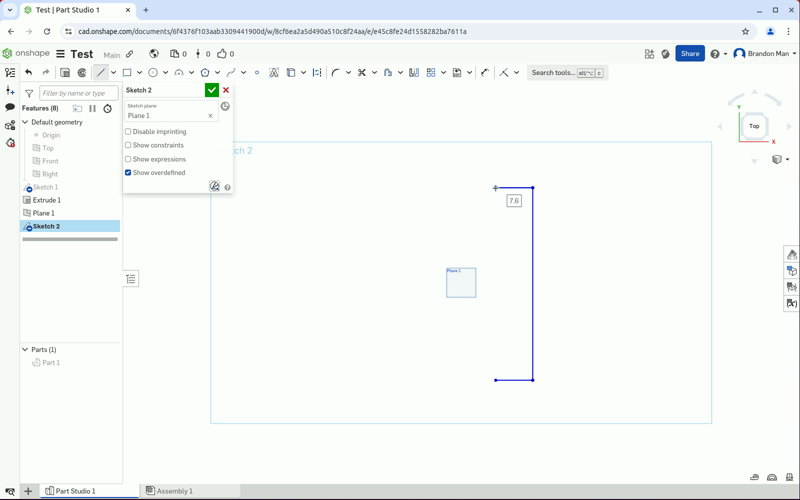
mouse_move(495, 380)
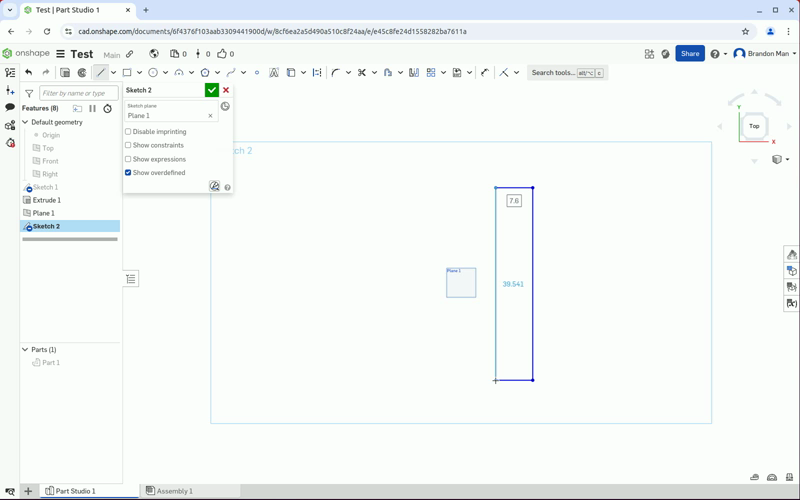
key_up(shift)
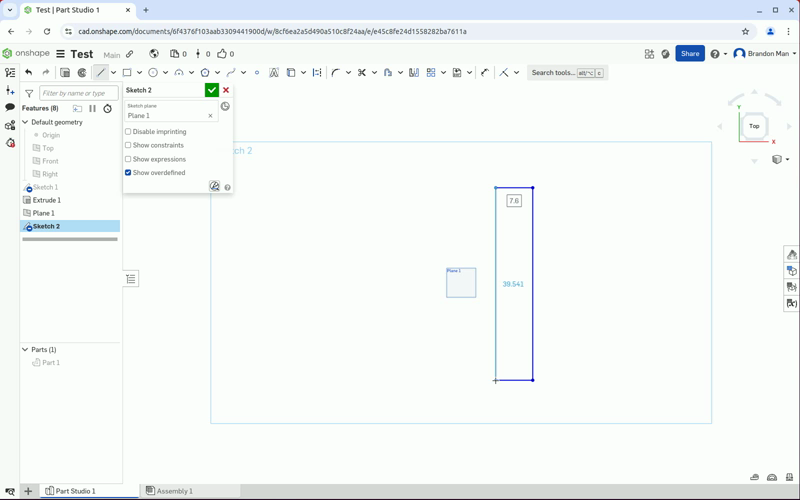
click(495, 380)
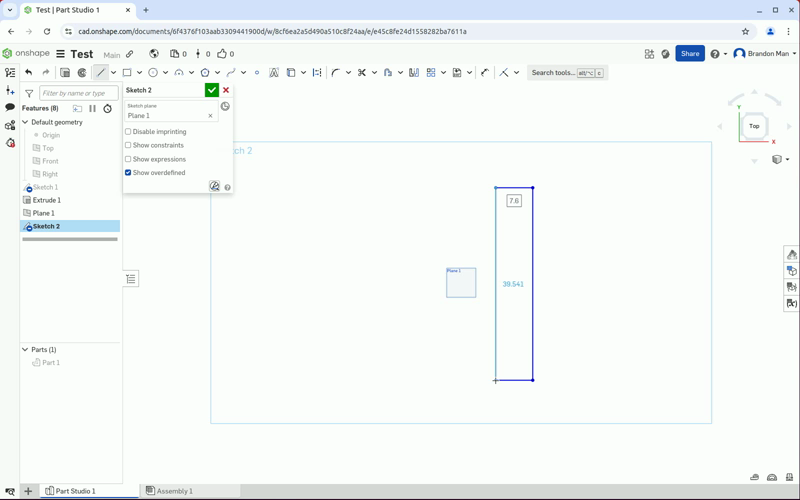
key(esc)
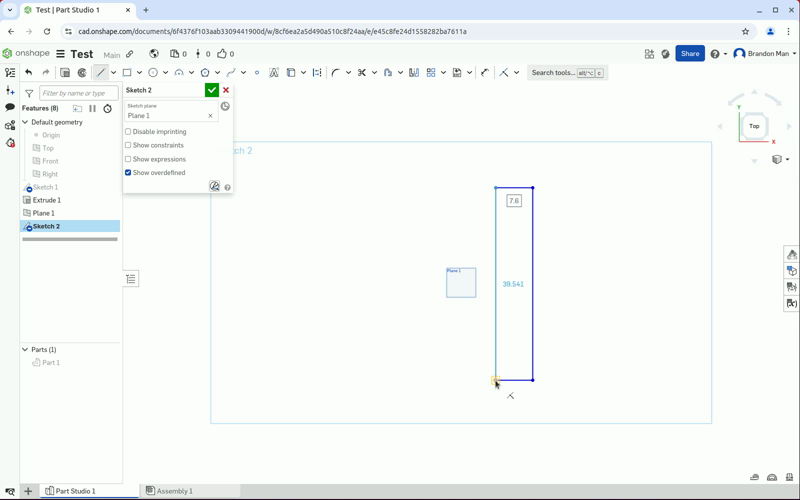
mouse_move(525, 204)
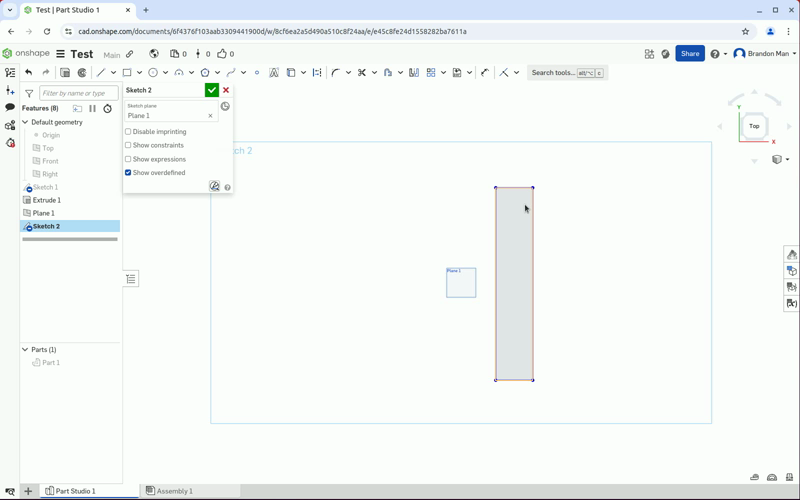
click(525, 204)
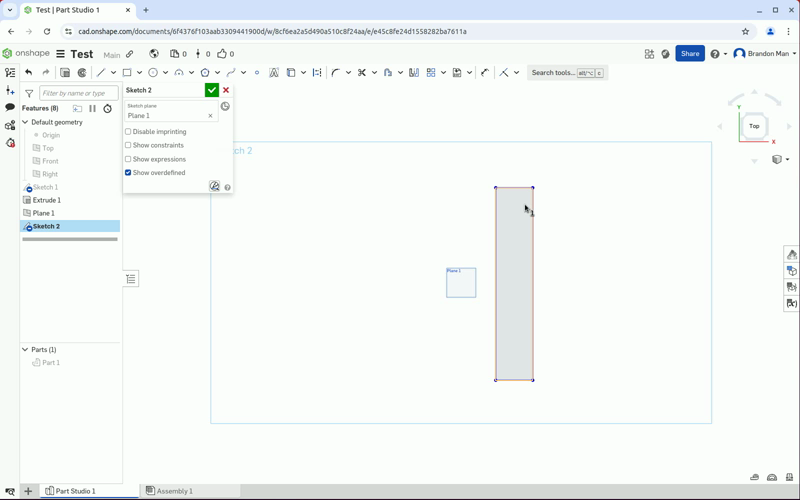
mouse_move(73, 352)
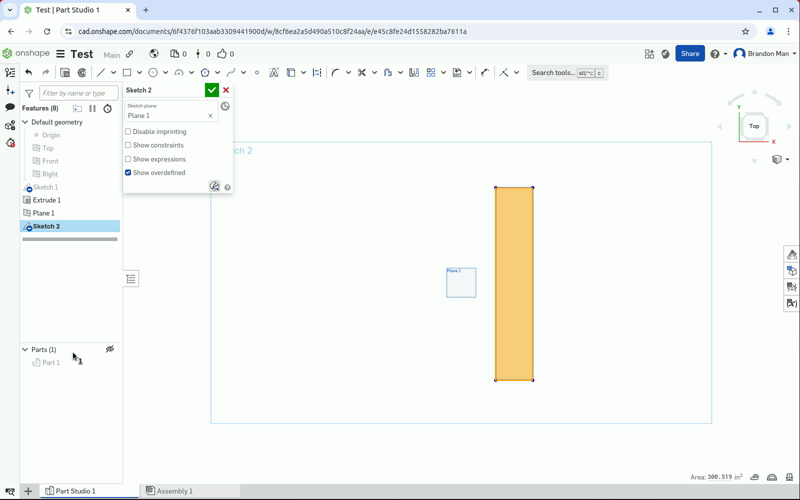
key(shift+y)
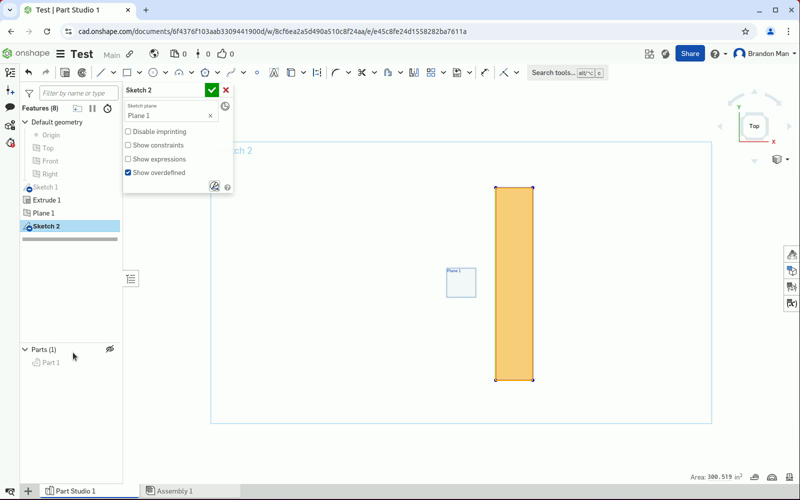
key(shift+e)
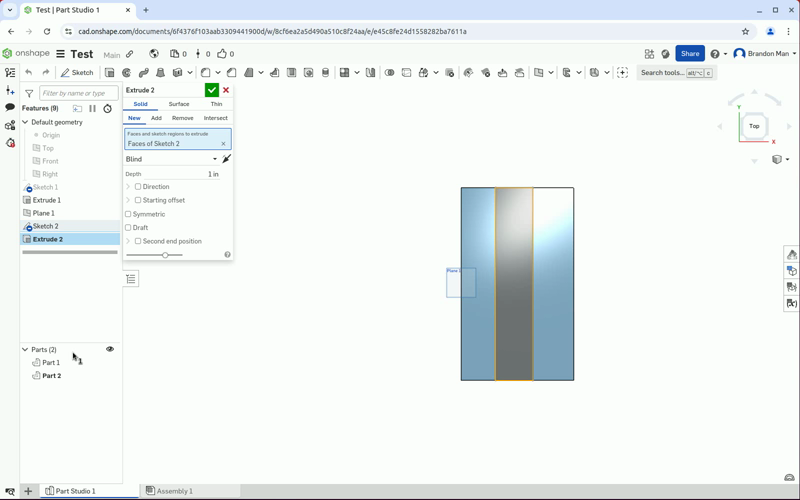
mouse_move(143, 106)
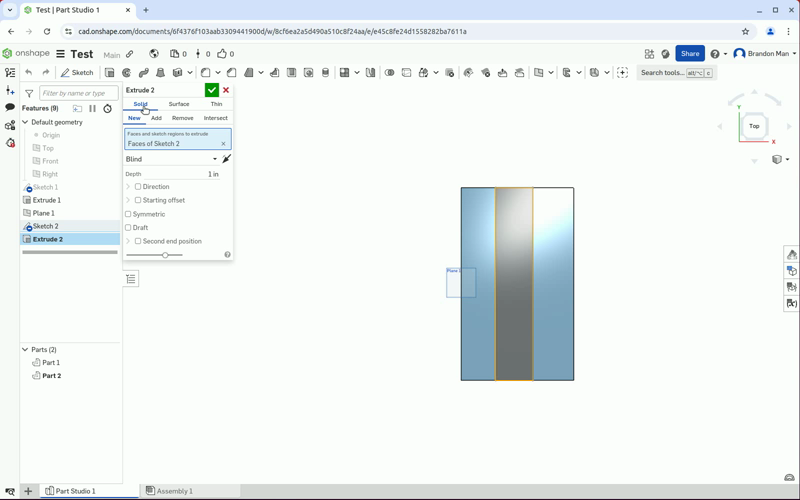
click(143, 106)
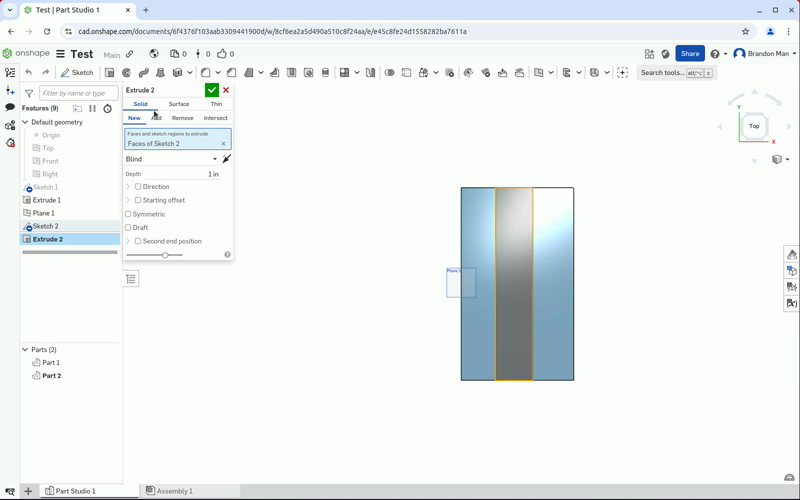
mouse_move(186, 120)
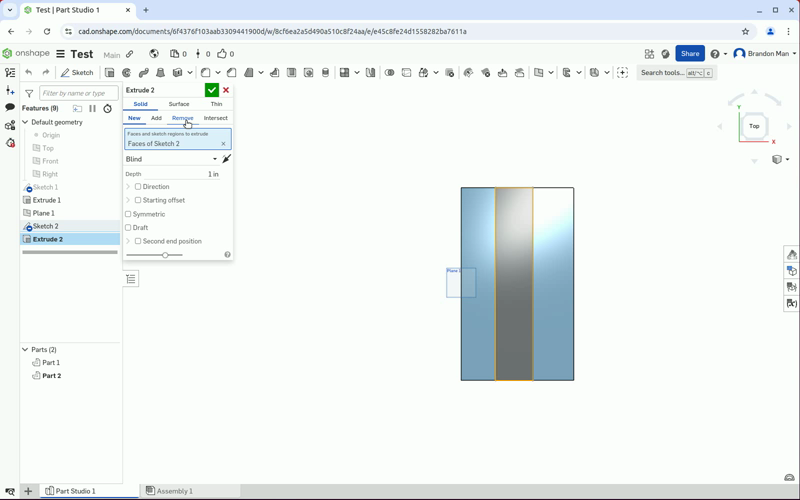
click(186, 120)
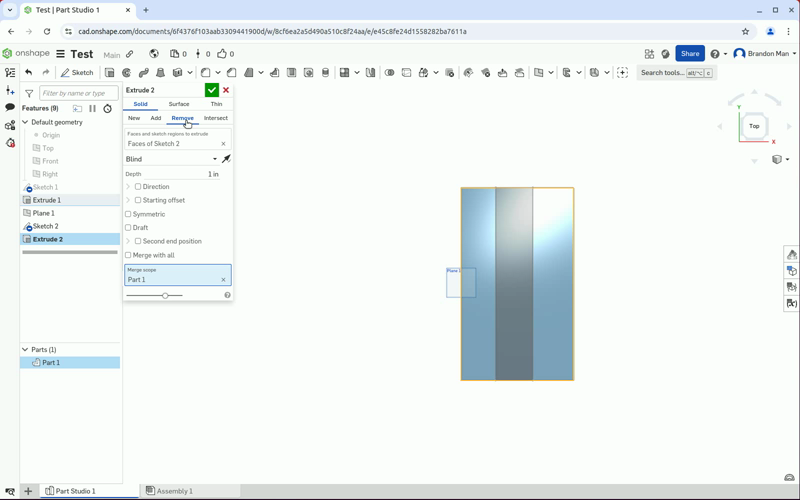
key(tab, 4)
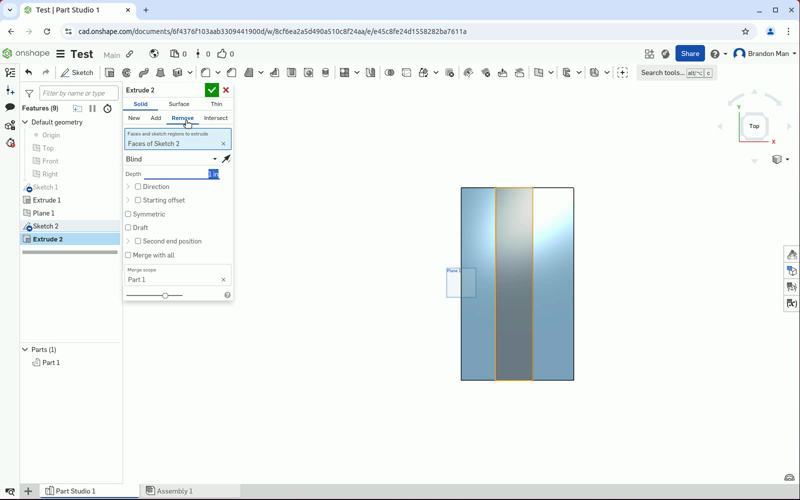
text(12.036)
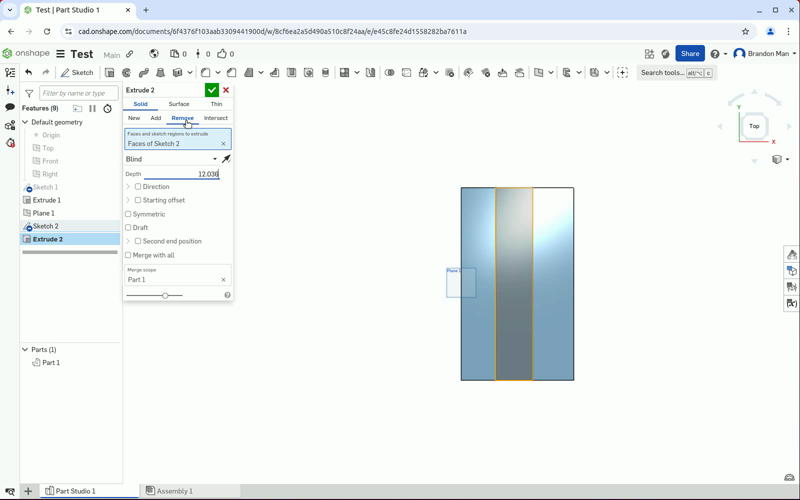
key(tab, 6)
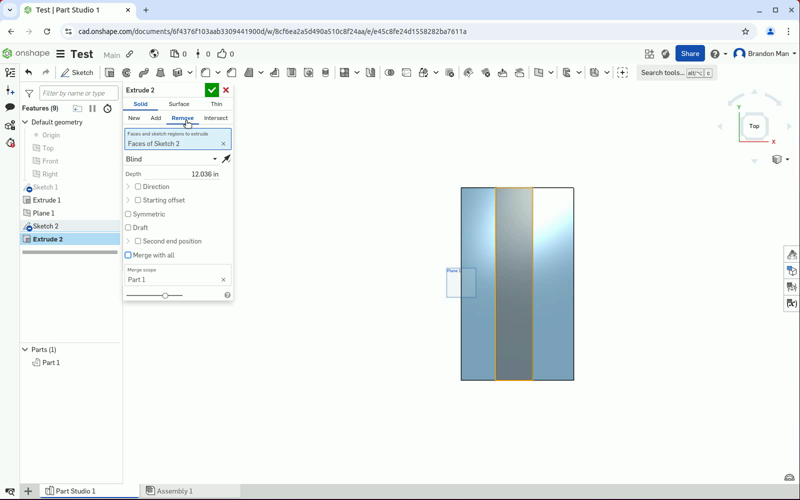
key(space)
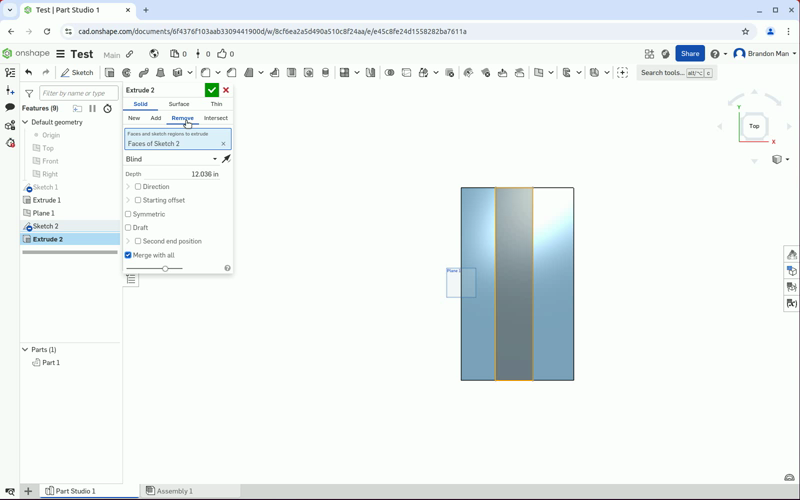
key(enter)
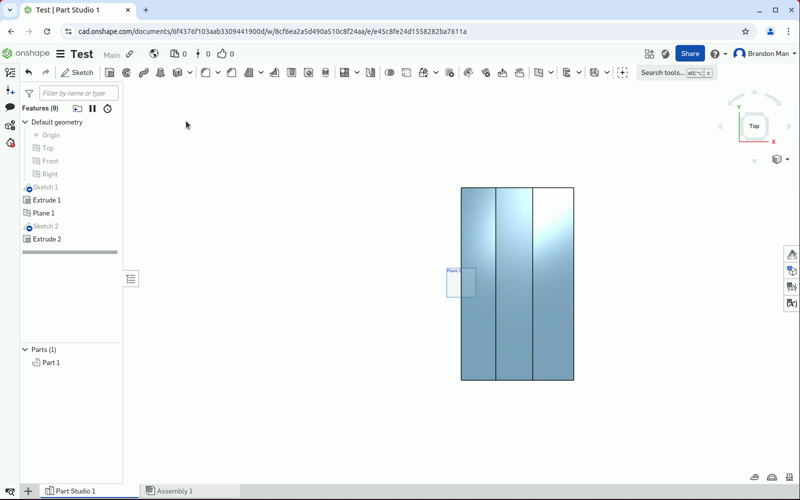
key(shift+h)
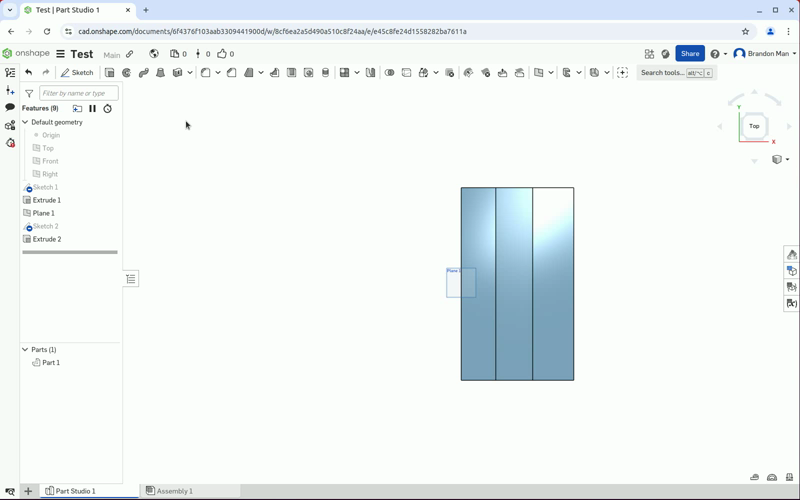
key(shift+h)
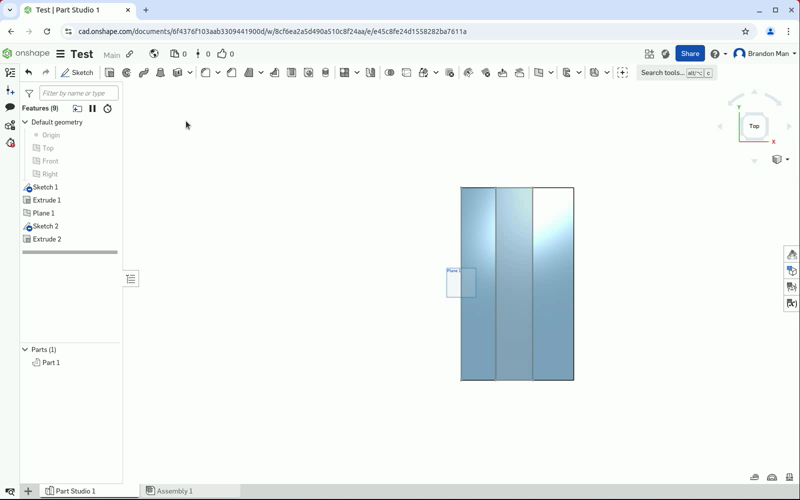
key(shift+7)
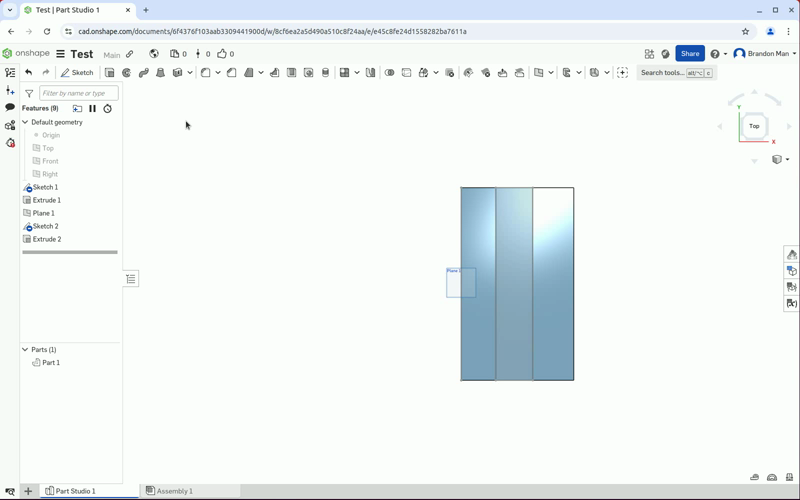
key(up, 3)
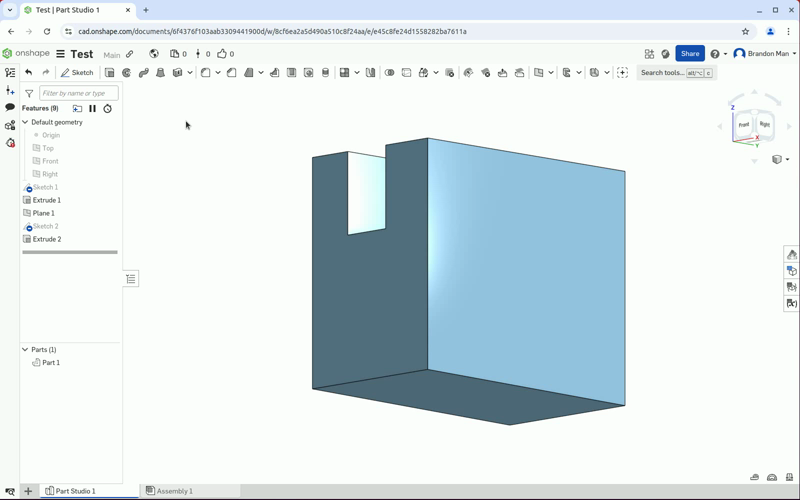
key(left, 3)
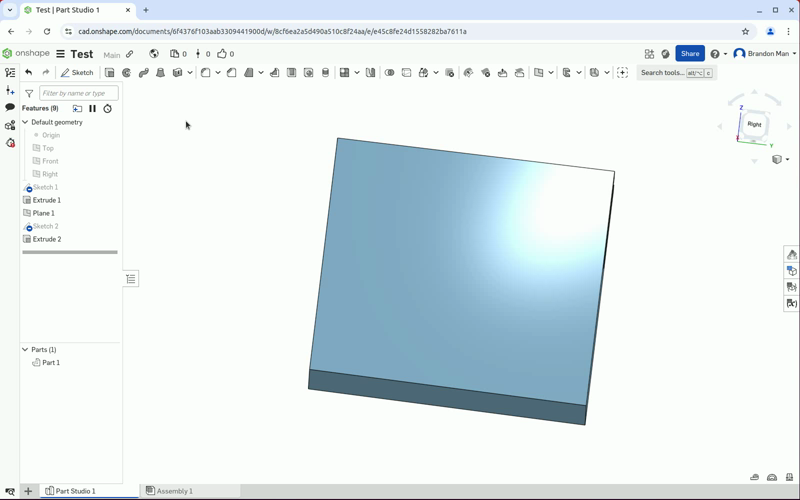
key(right, 3)
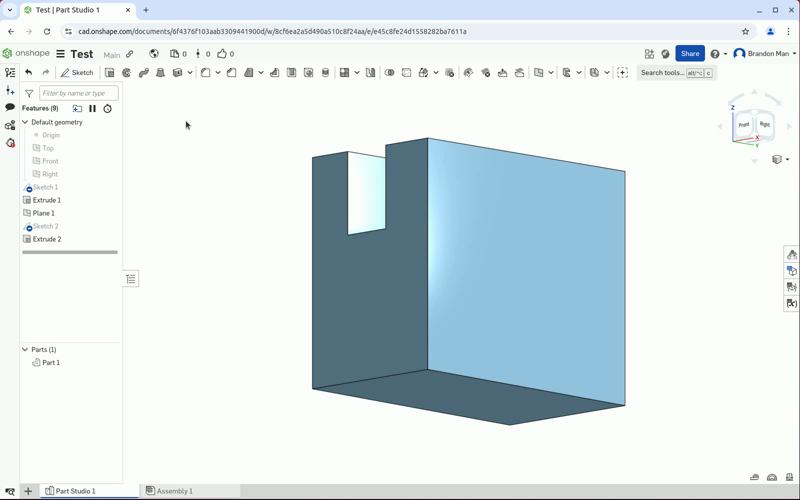
key(down, 3)
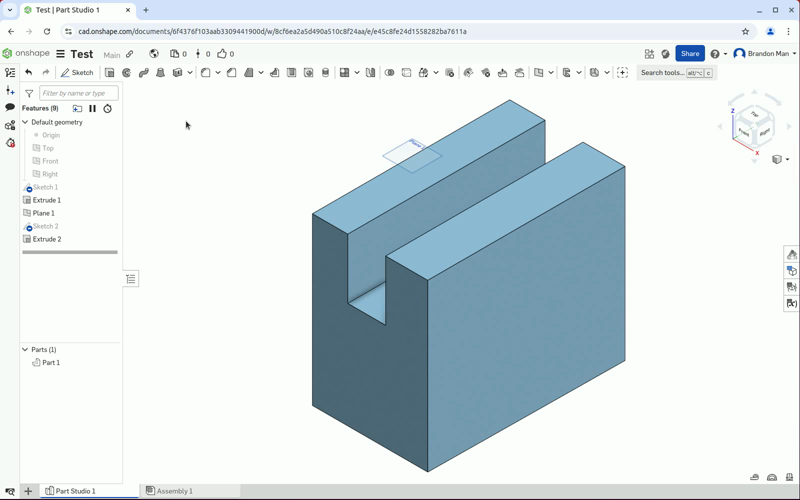
mouse_move(73, 189)
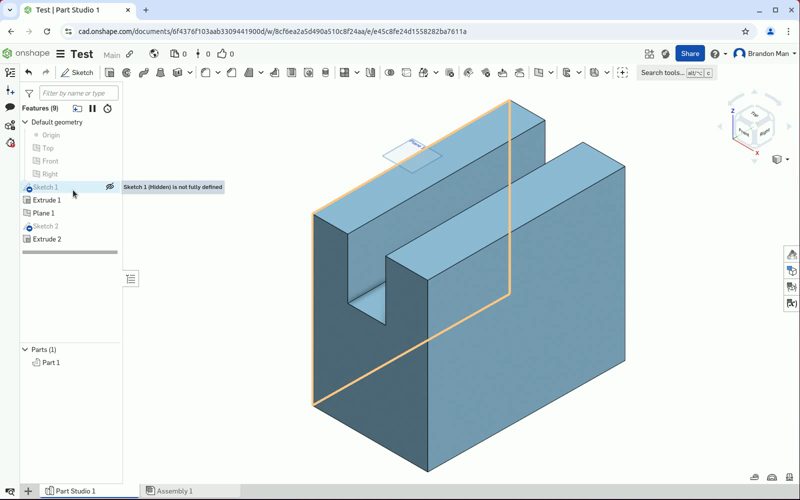
click(73, 189)